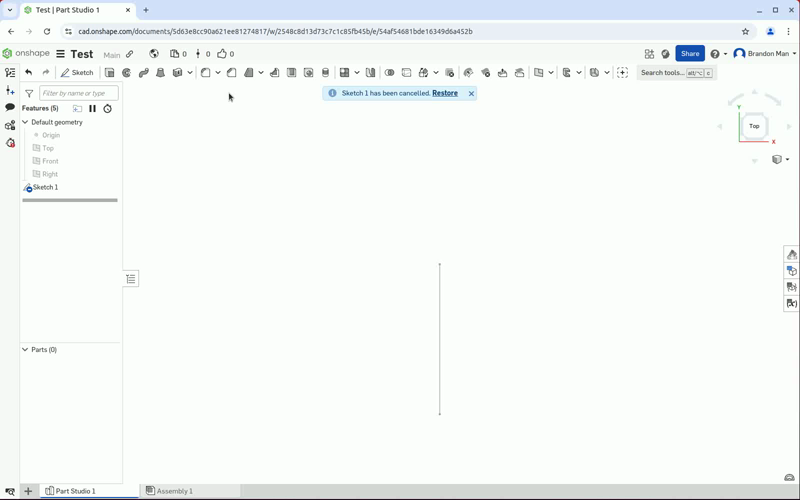
key(shift+h)
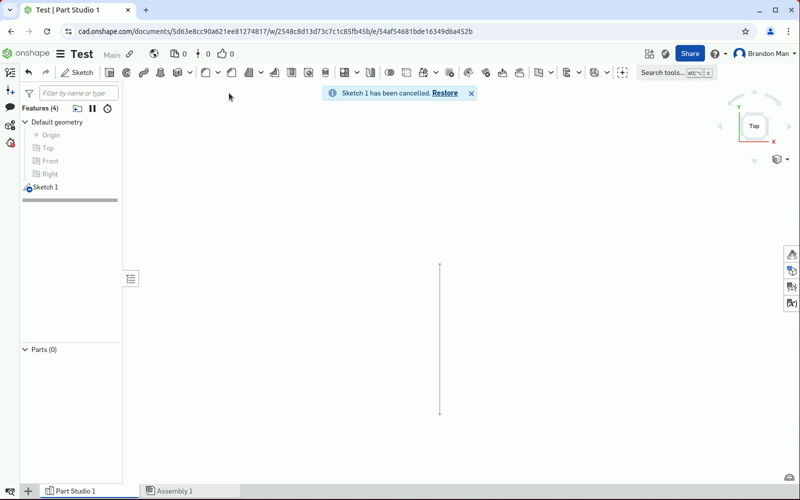
key(shift+s)
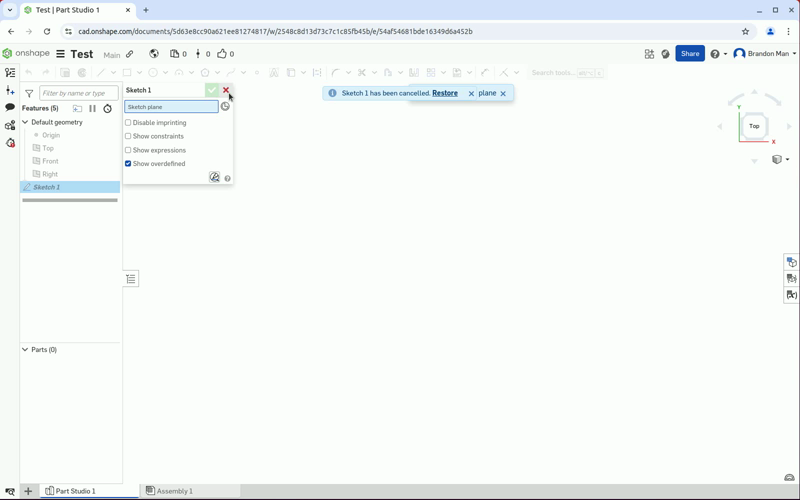
mouse_move(73, 150)
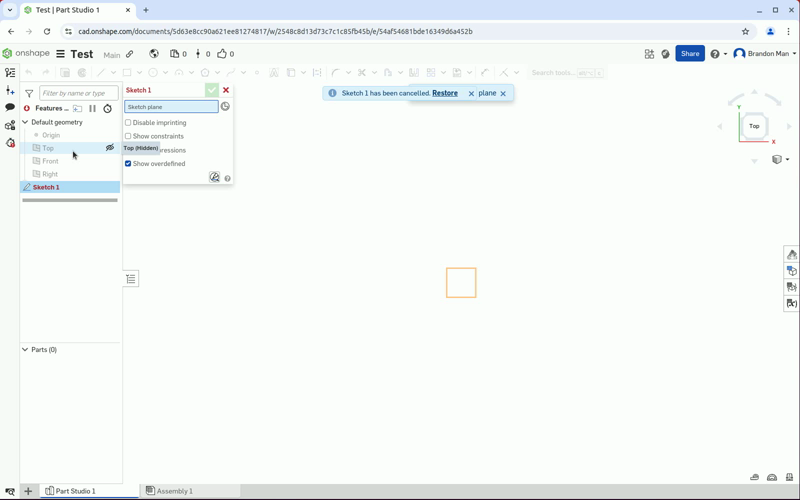
click(73, 150)
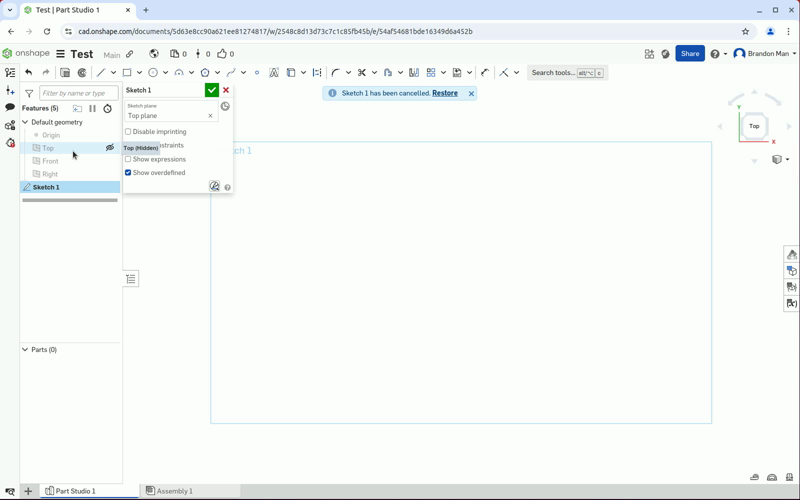
mouse_move(73, 352)
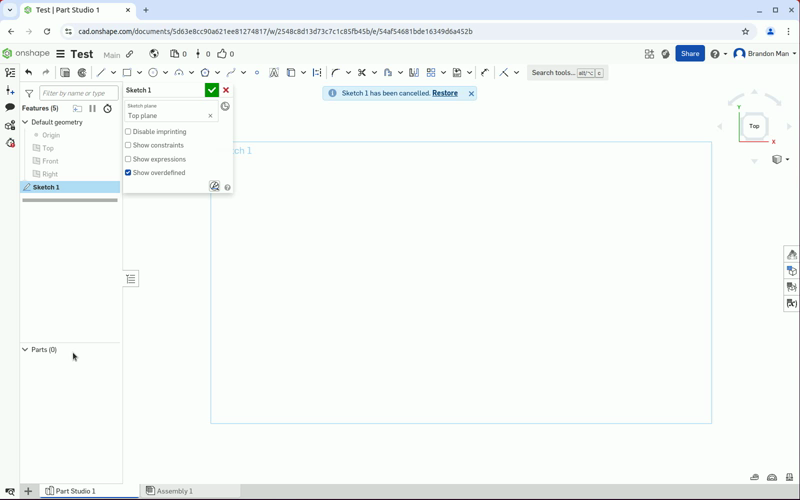
key(y)
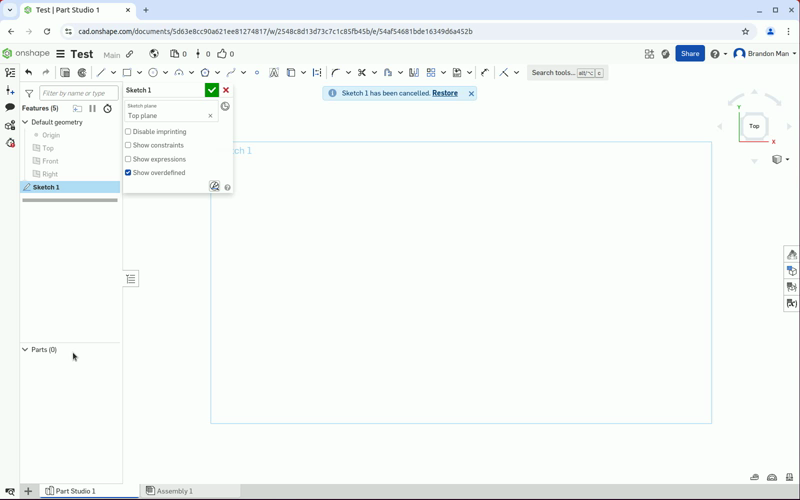
key(l)
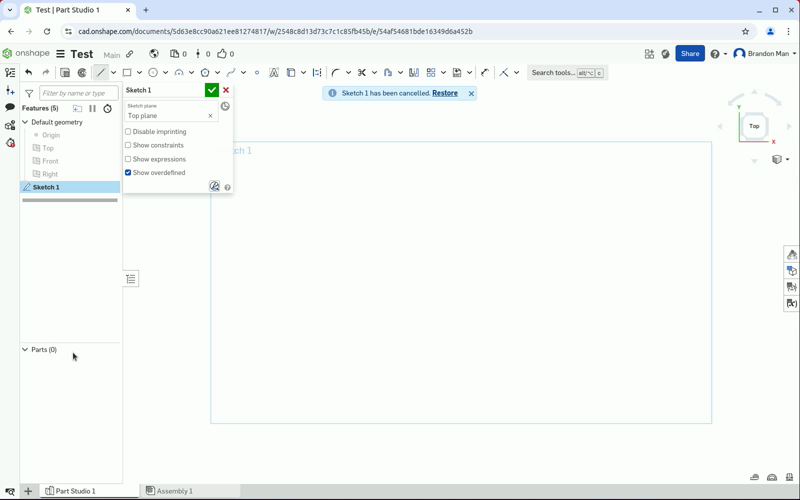
key_down(shift)
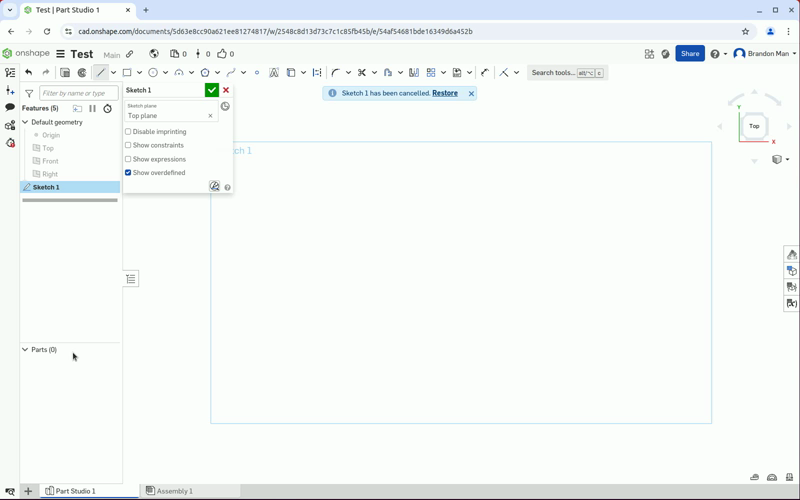
mouse_move(348, 330)
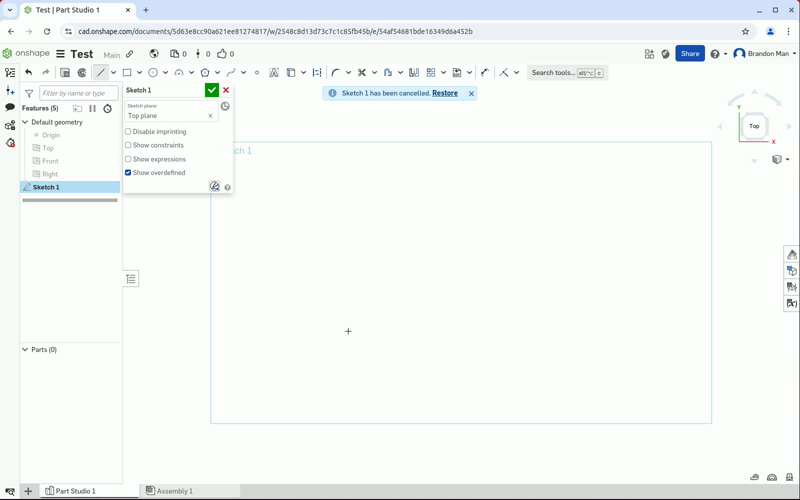
click(348, 330)
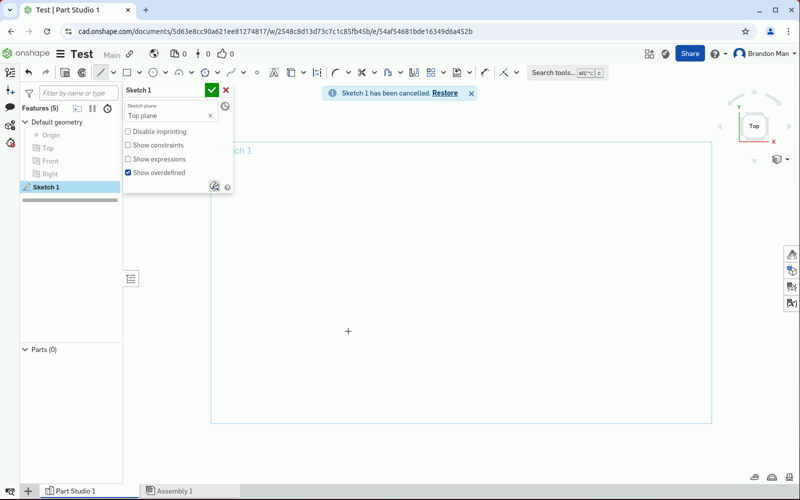
key_up(shift)
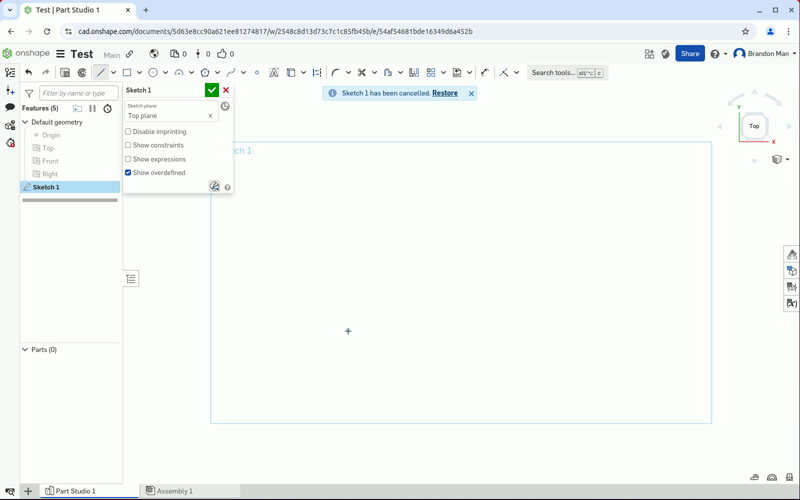
key_down(shift)
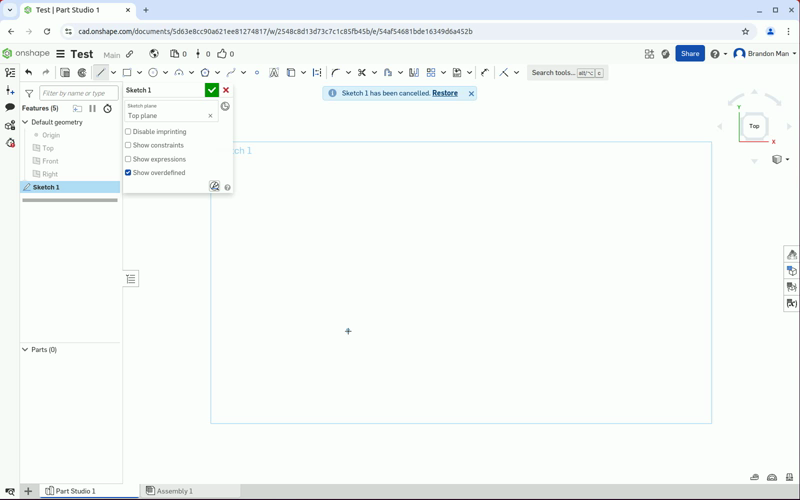
mouse_move(572, 330)
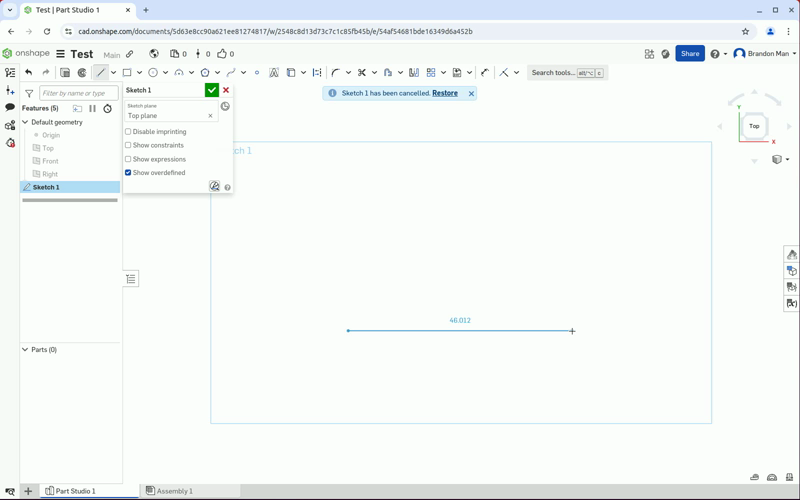
click(572, 330)
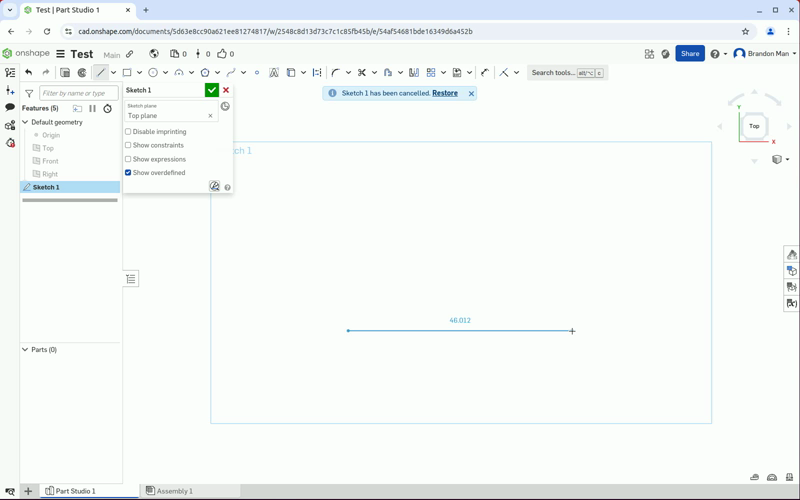
key_up(shift)
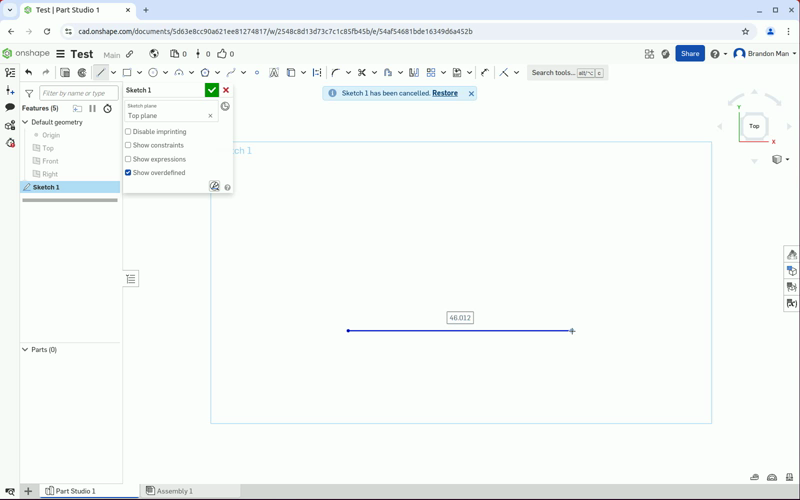
key_down(shift)
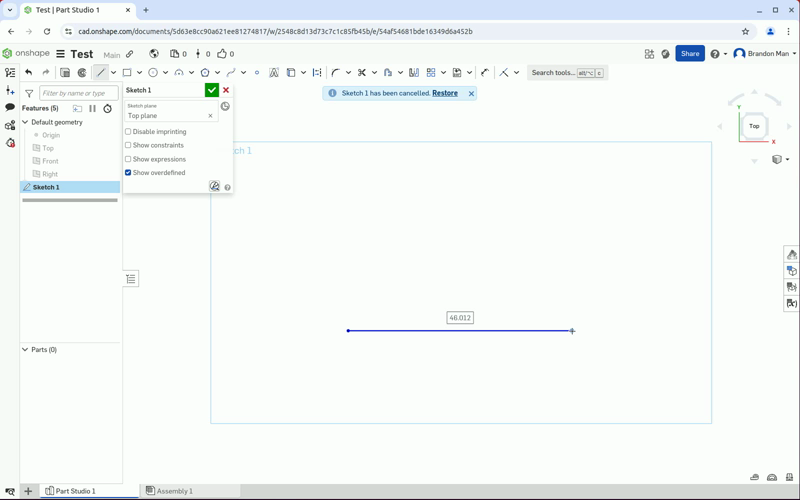
mouse_move(572, 236)
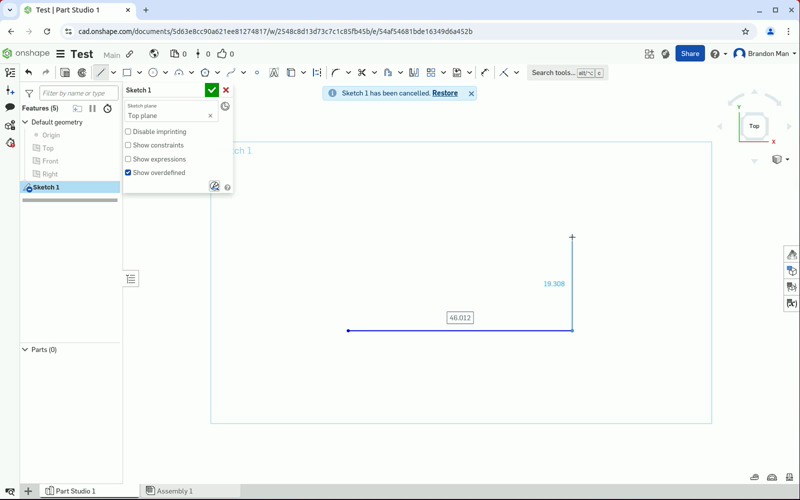
click(572, 236)
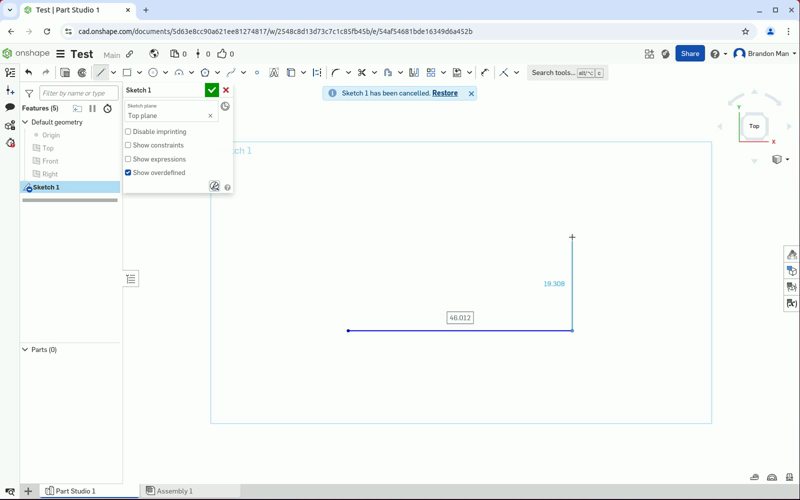
key_up(shift)
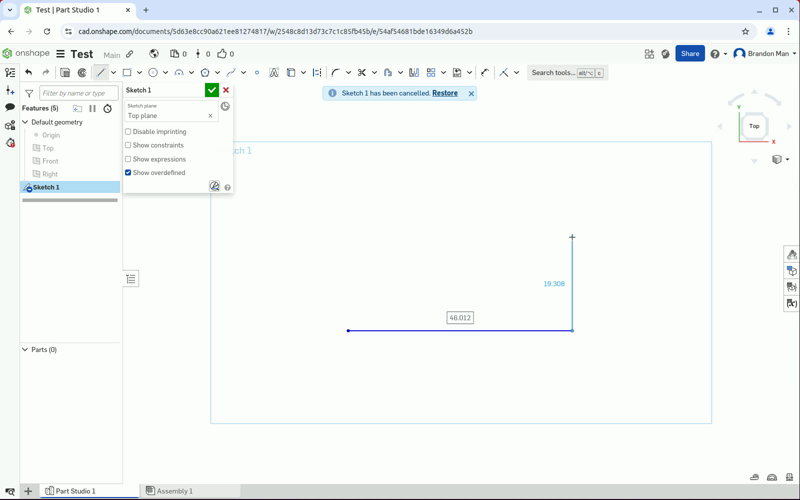
key_down(shift)
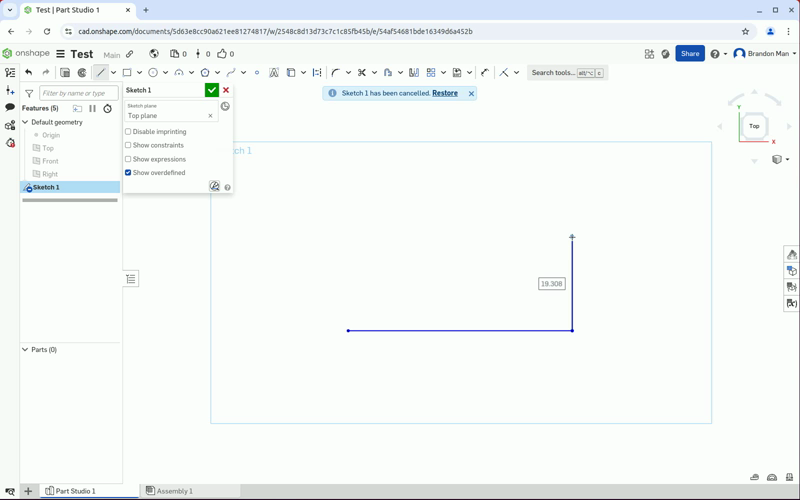
mouse_move(348, 236)
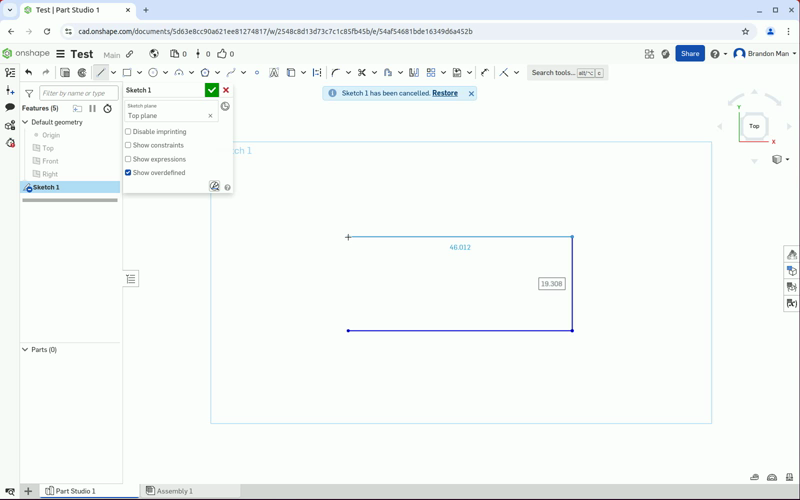
click(348, 236)
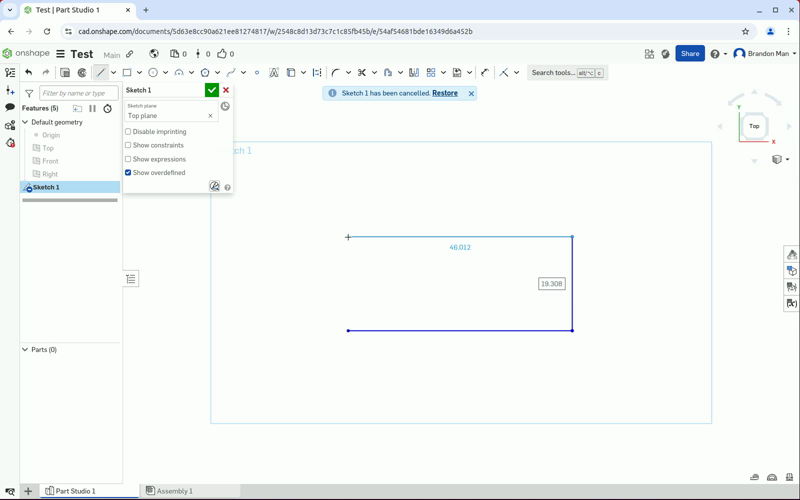
key_up(shift)
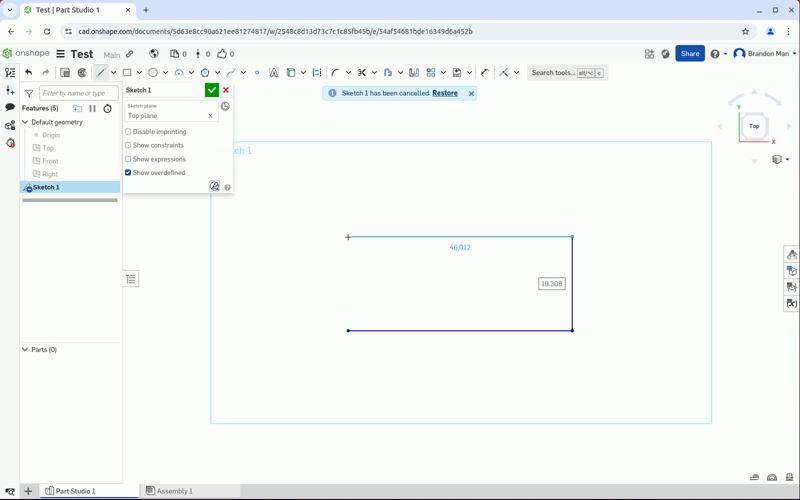
key_down(shift)
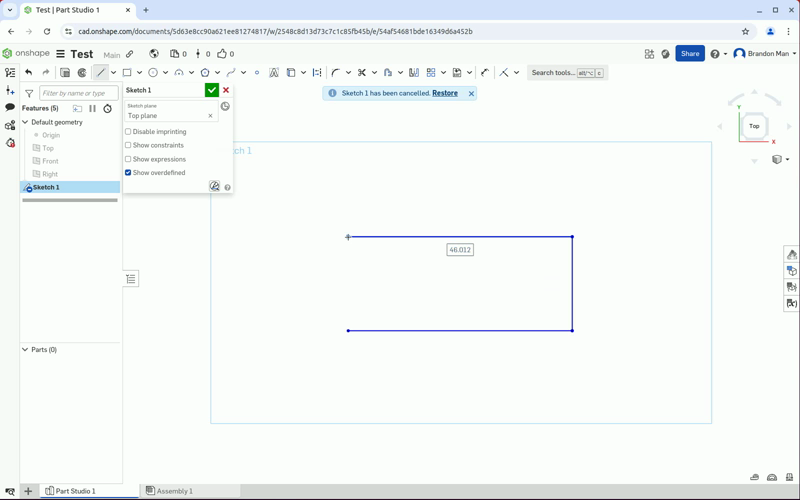
mouse_move(348, 330)
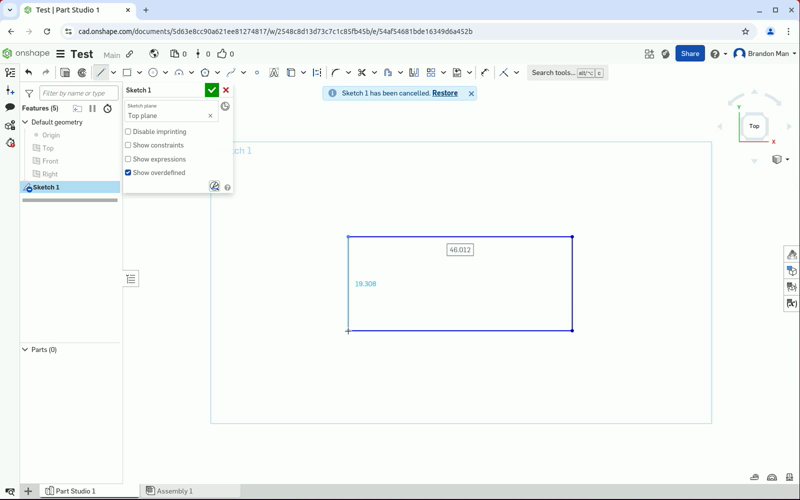
key_up(shift)
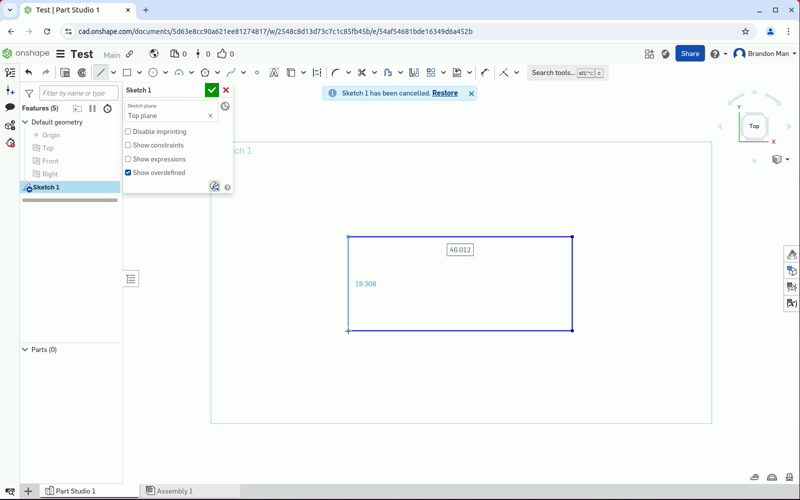
click(348, 330)
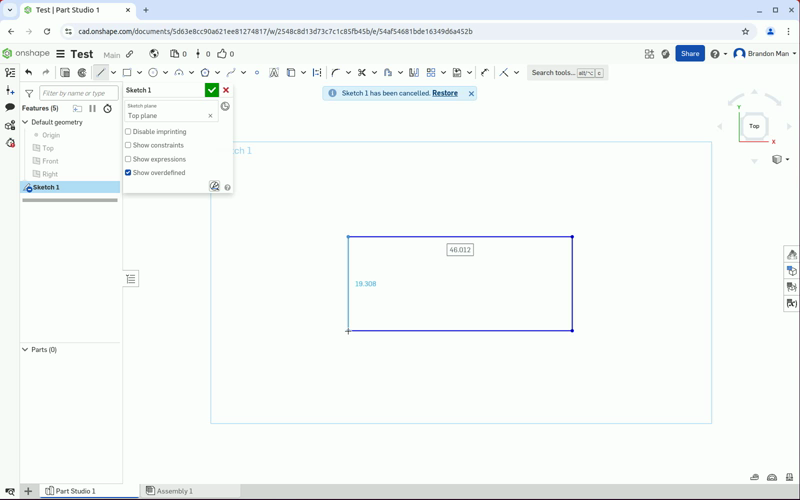
key(esc)
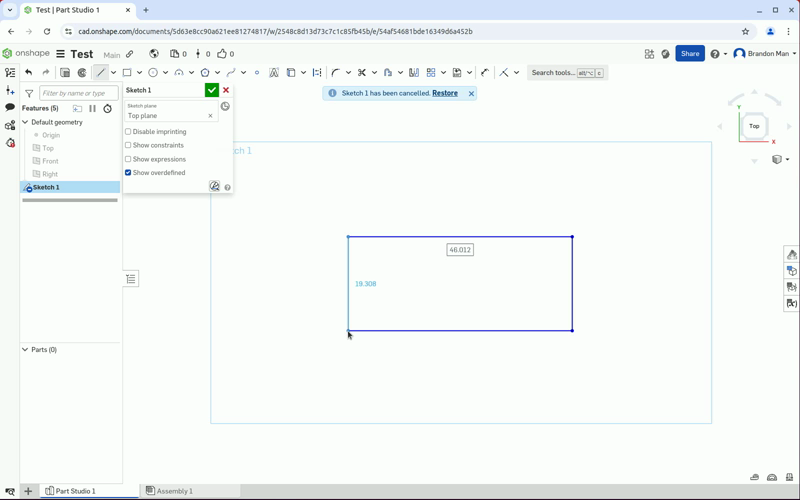
mouse_move(525, 260)
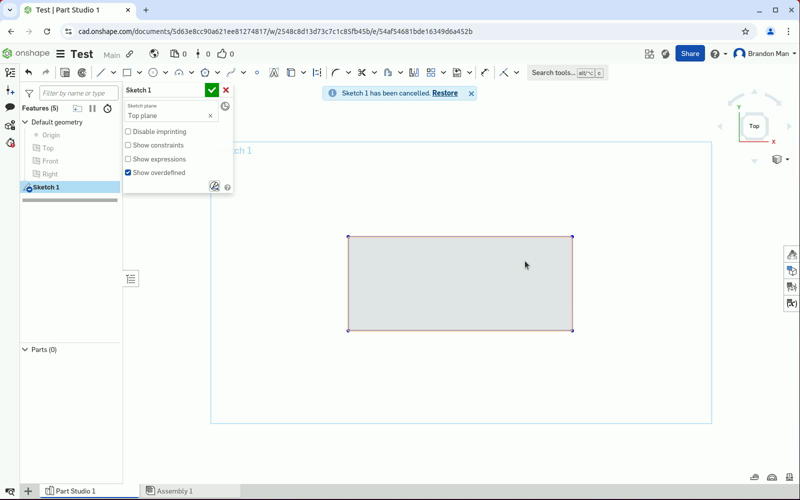
click(525, 260)
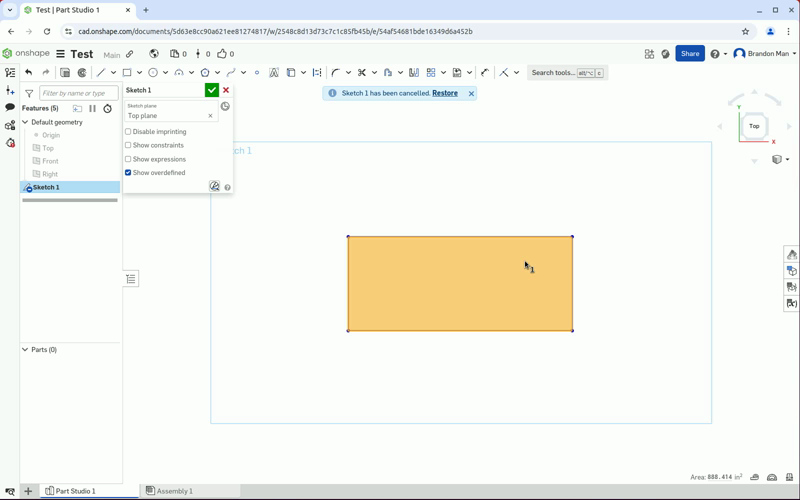
mouse_move(73, 352)
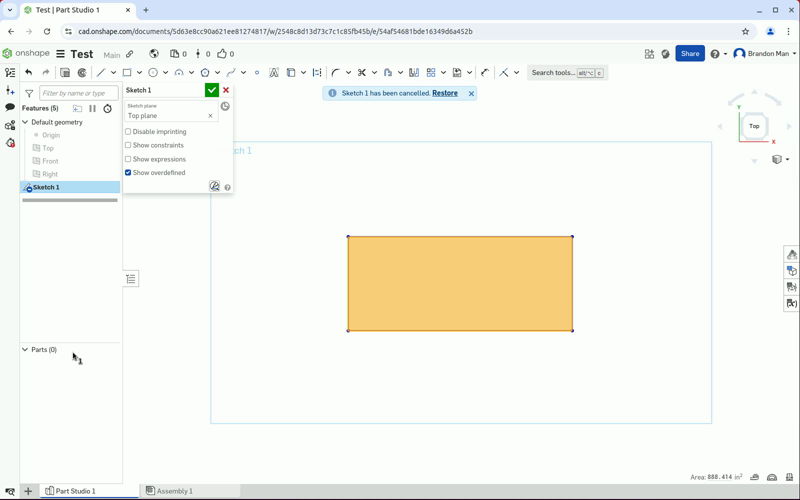
key(shift+y)
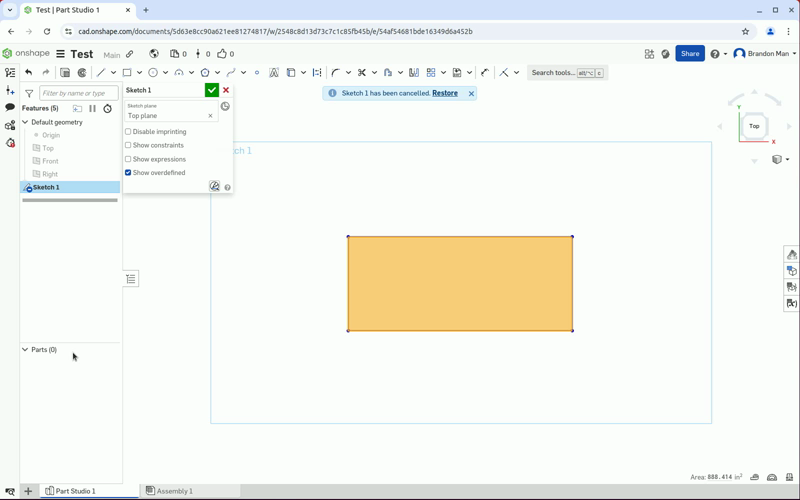
key(shift+e)
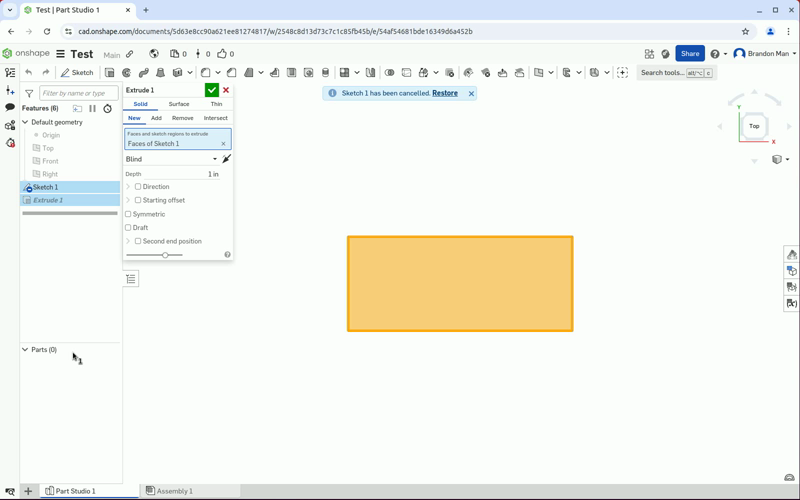
mouse_move(143, 106)
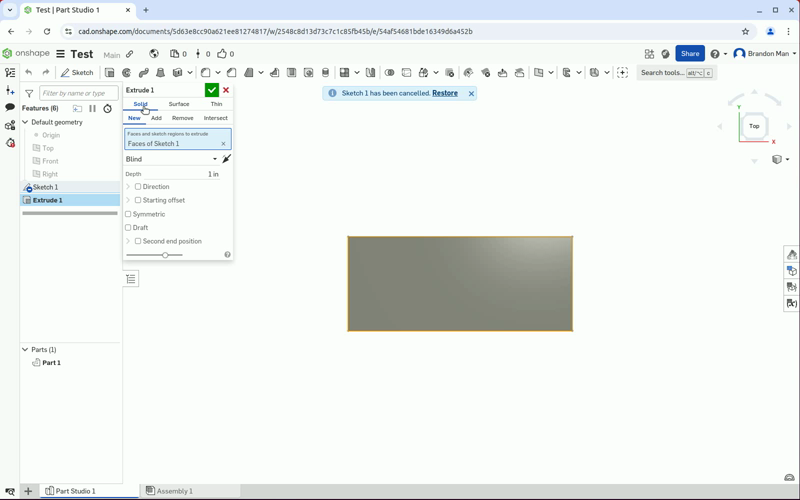
click(143, 106)
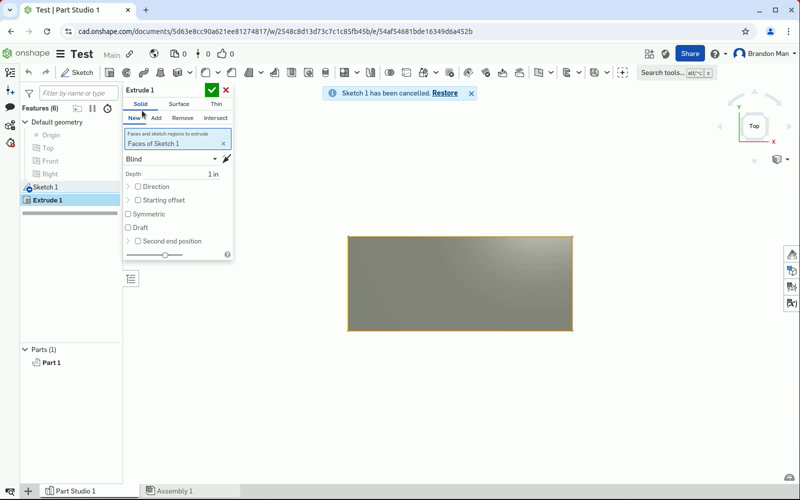
mouse_move(137, 120)
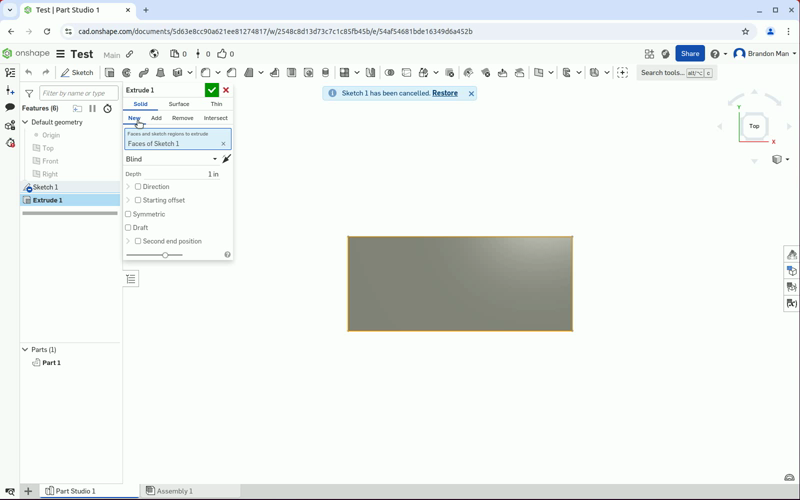
click(137, 120)
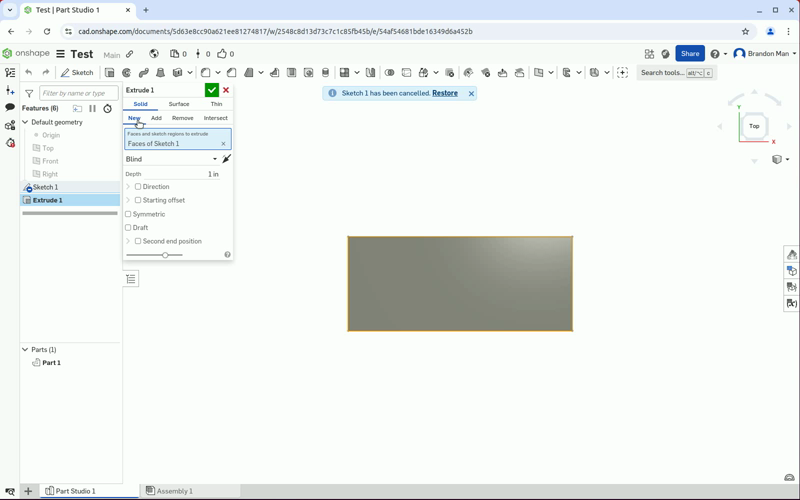
key(tab, 4)
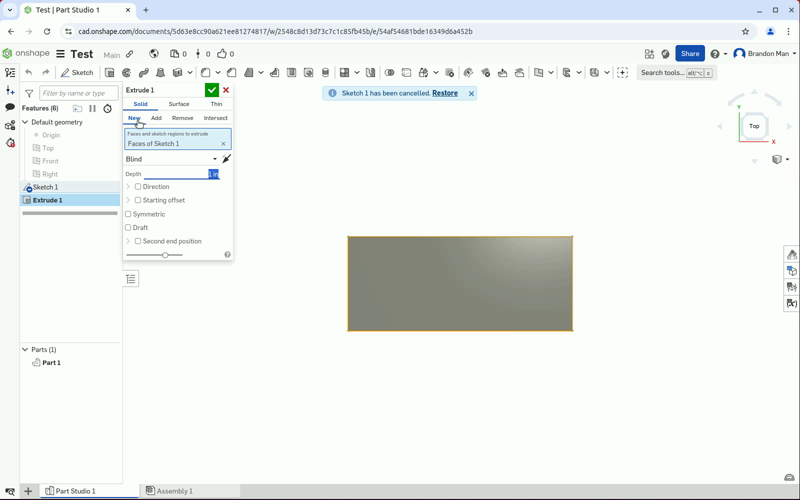
text(3.129)
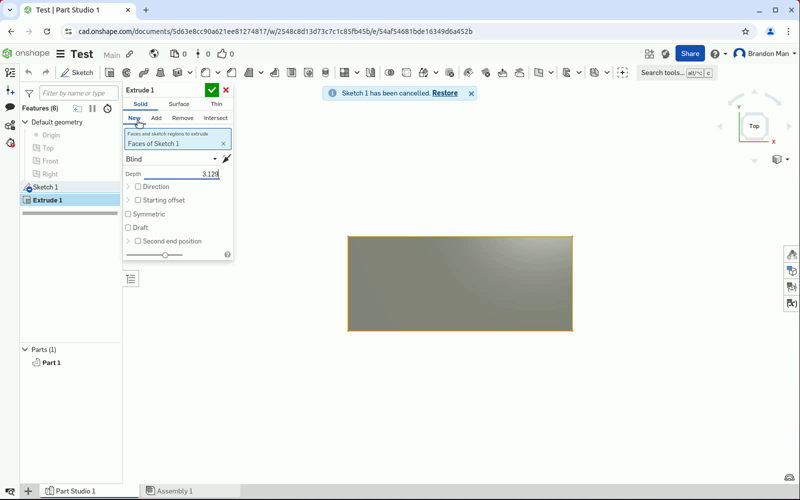
key(enter)
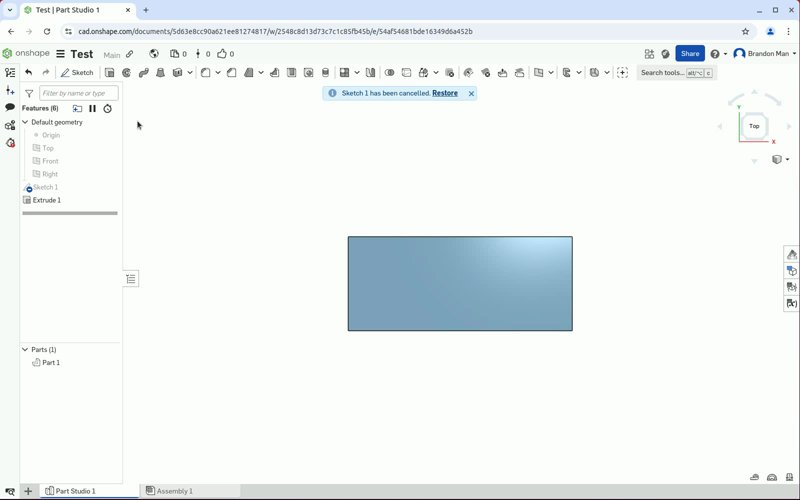
key(shift+h)
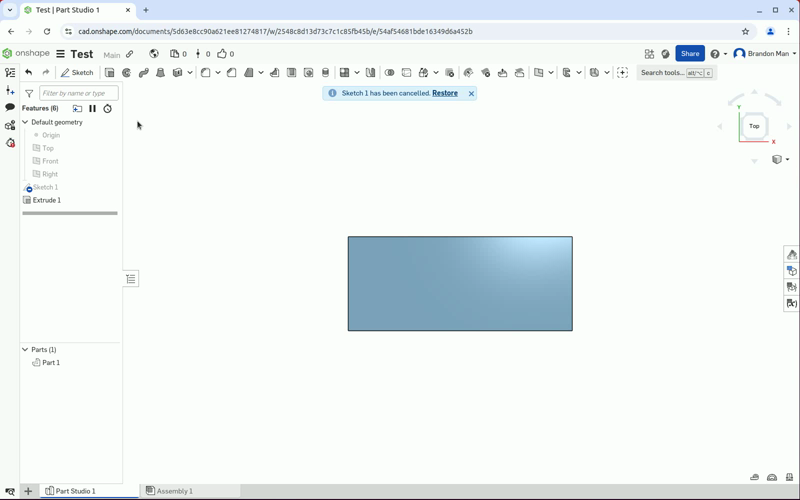
key(shift+h)
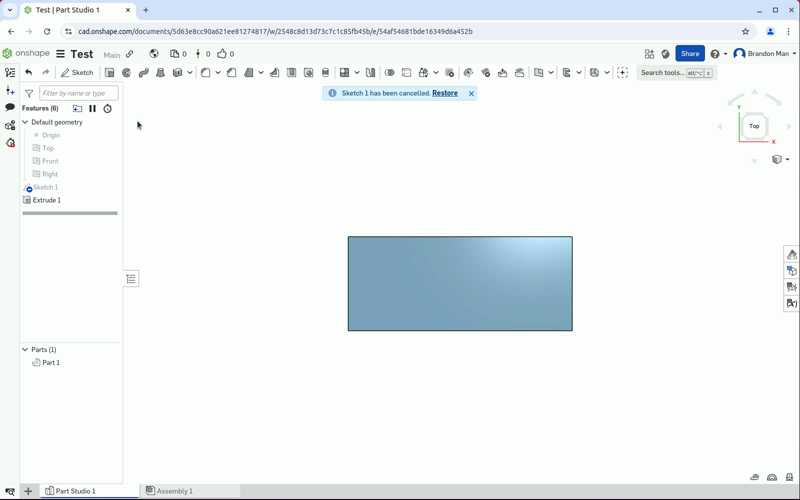
mouse_move(73, 189)
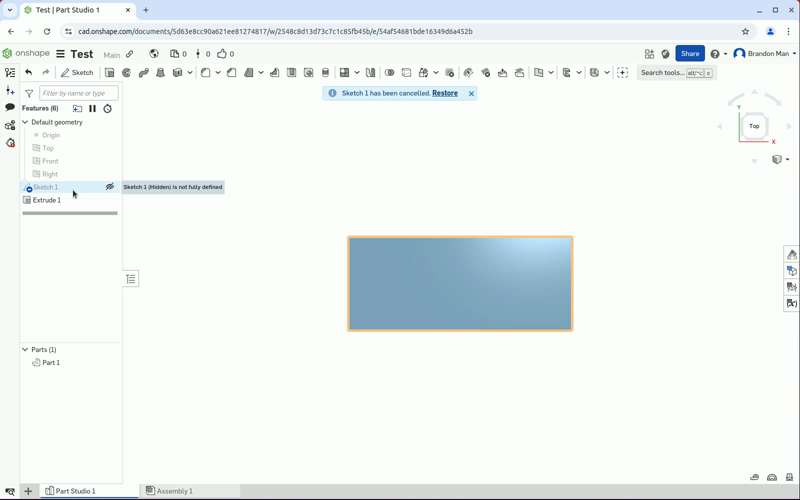
click(73, 189)
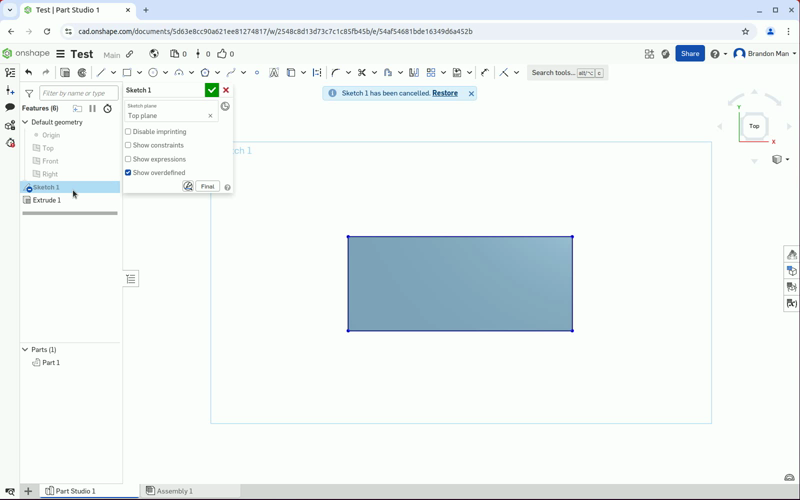
mouse_move(229, 92)
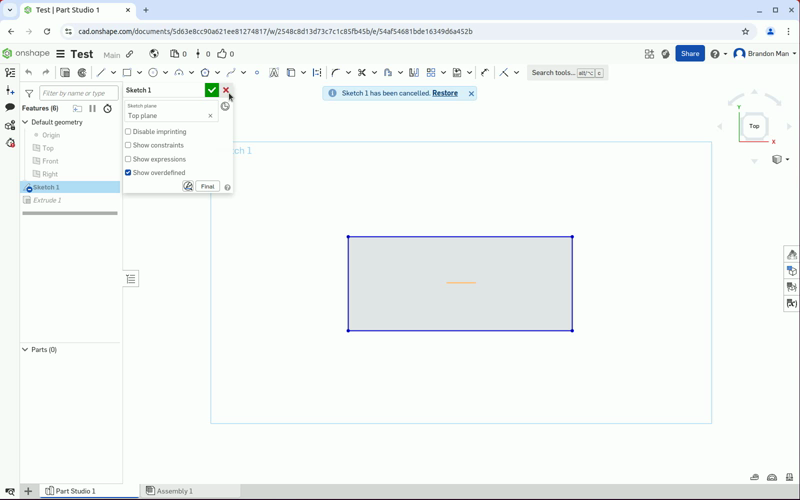
click(229, 92)
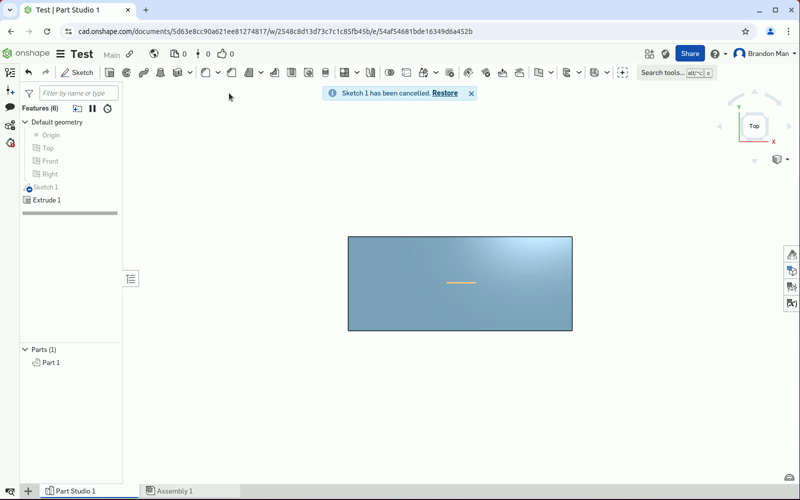
mouse_move(541, 75)
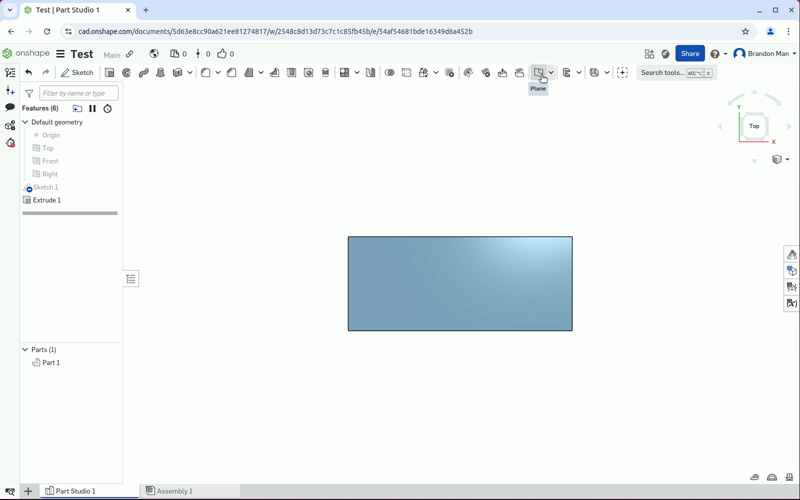
click(541, 75)
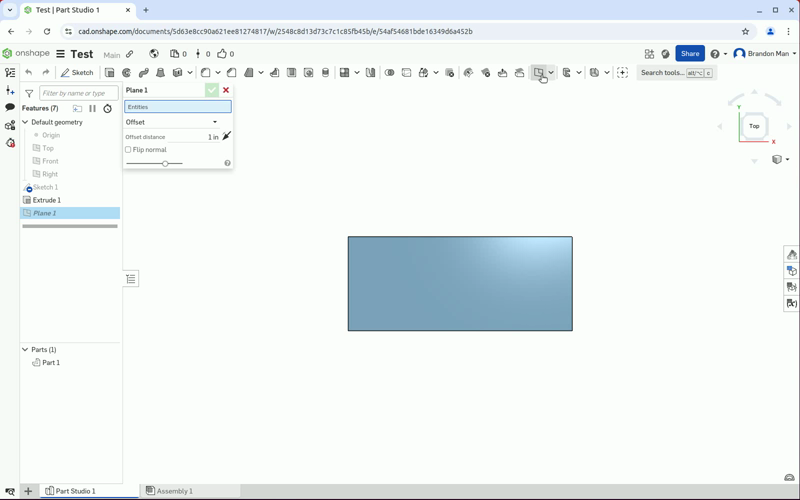
mouse_move(73, 150)
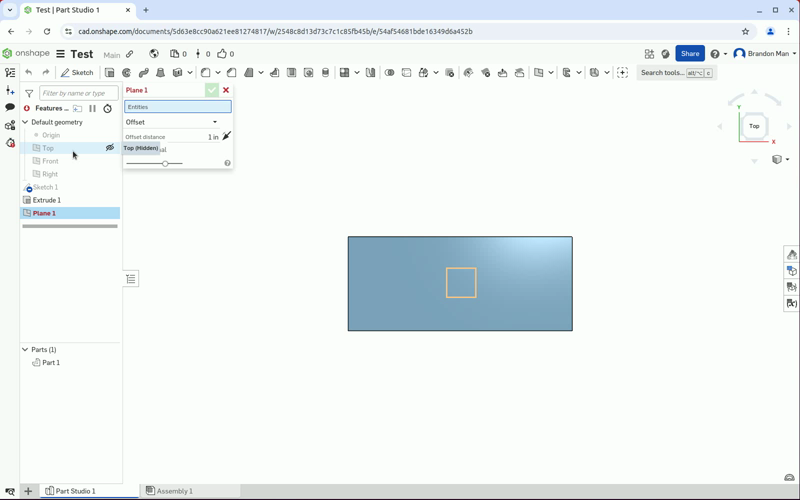
click(73, 150)
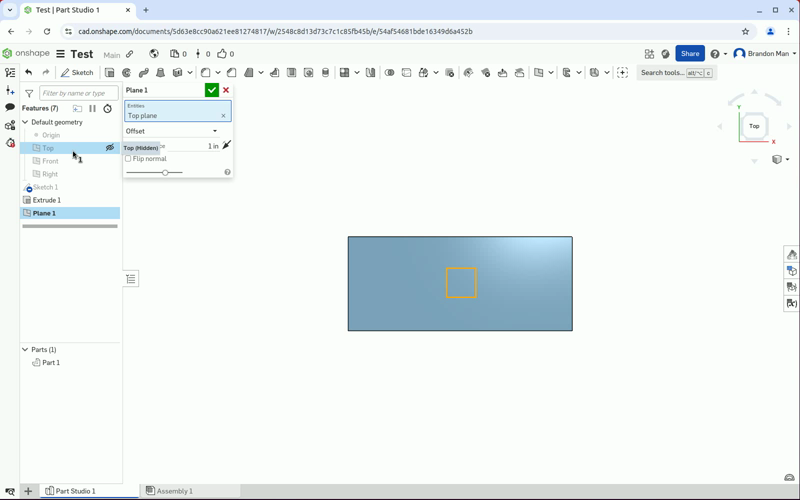
key(tab, 2)
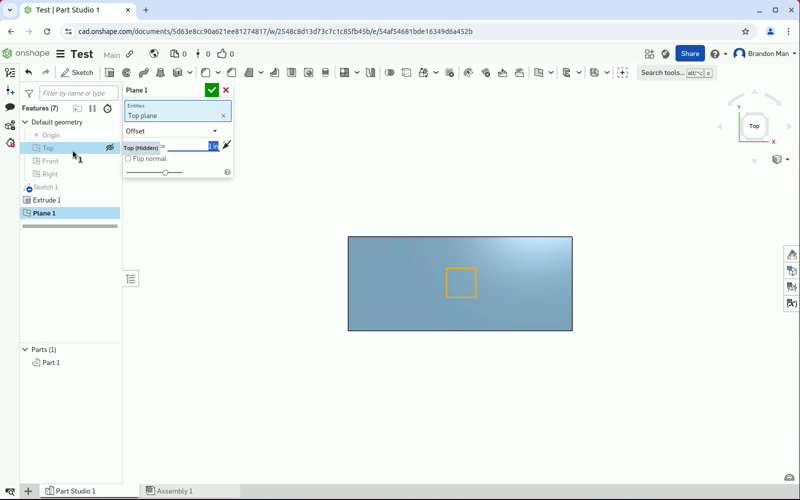
text(3.143)
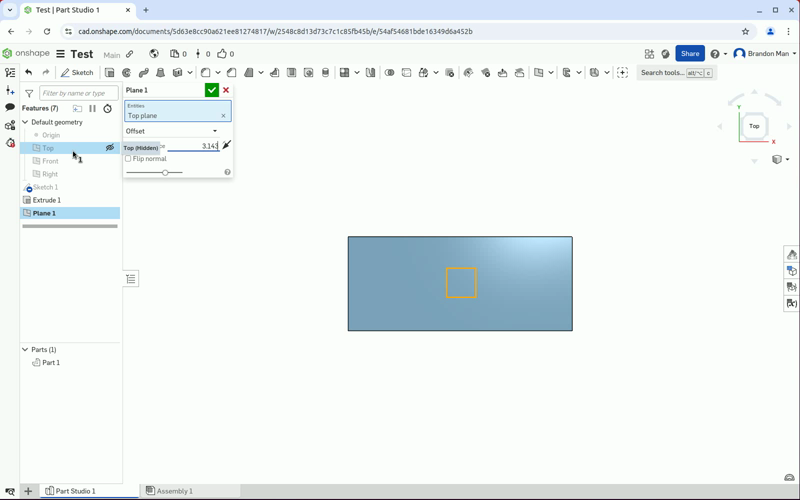
key(enter, 2)
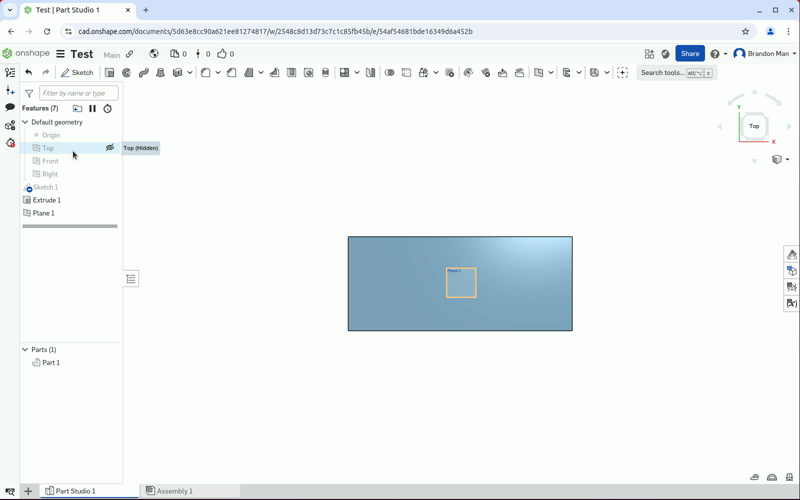
key(shift+s)
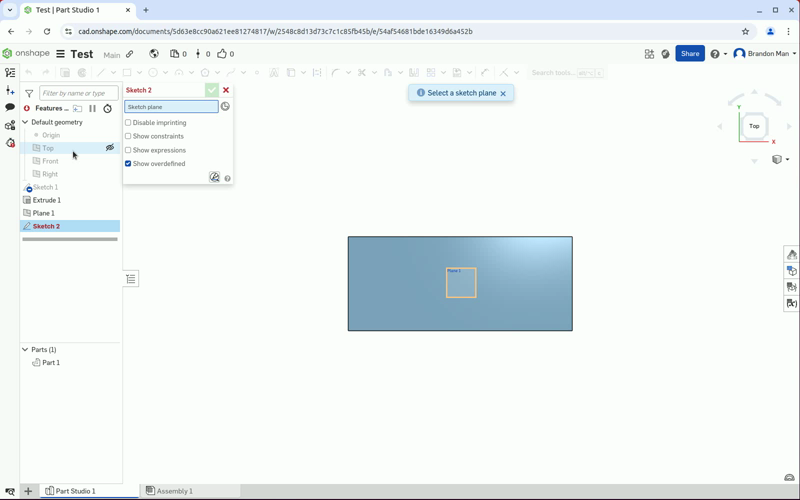
mouse_move(73, 215)
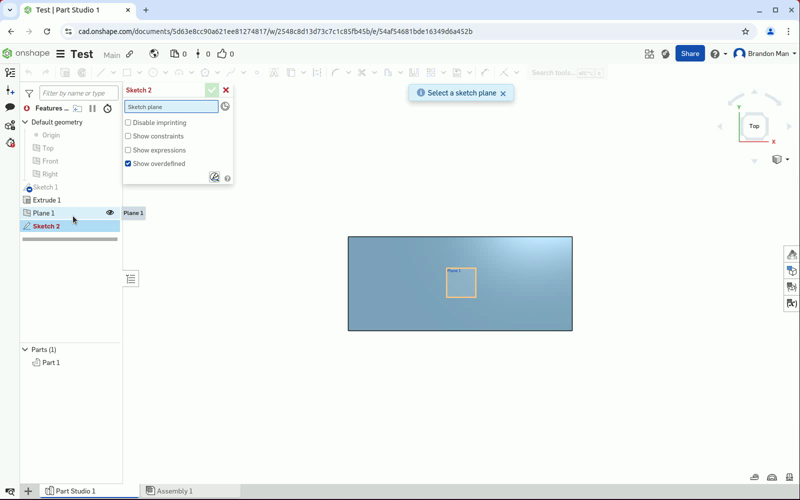
click(73, 215)
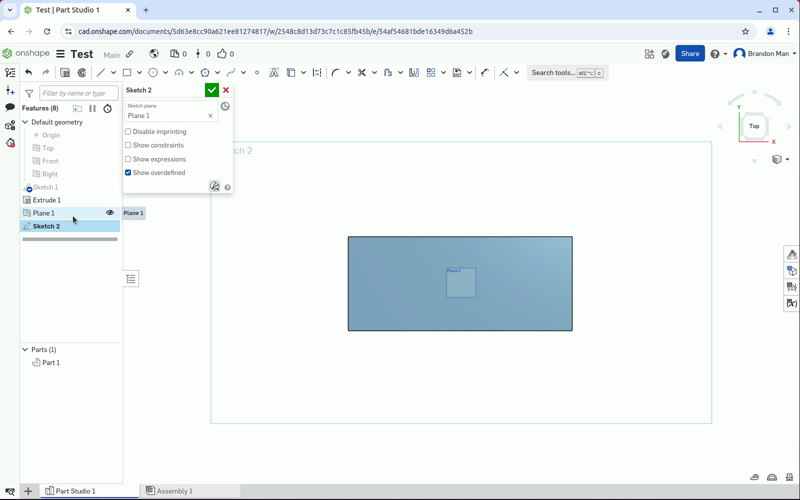
mouse_move(73, 352)
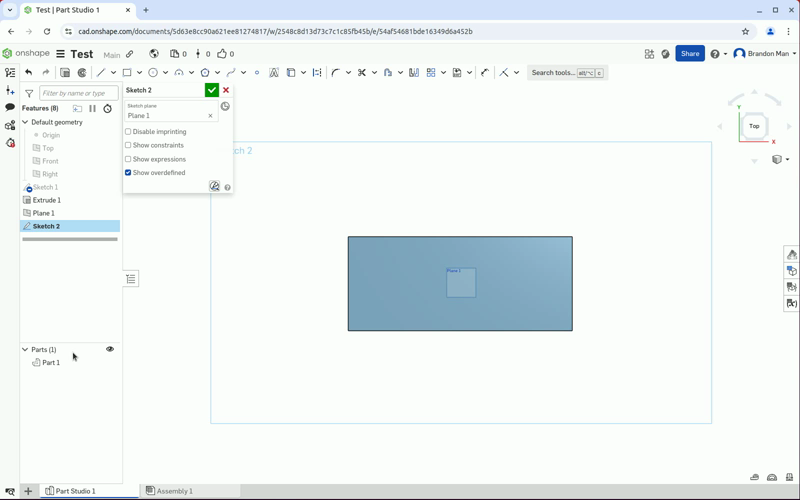
key(y)
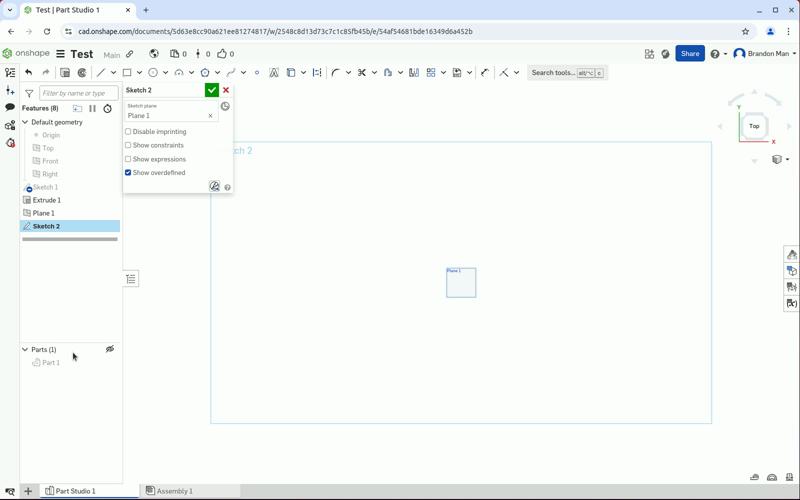
key(l)
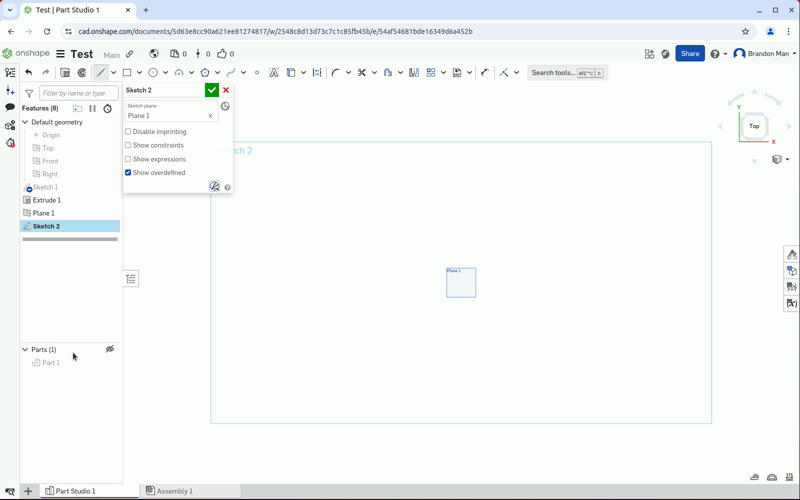
key_down(shift)
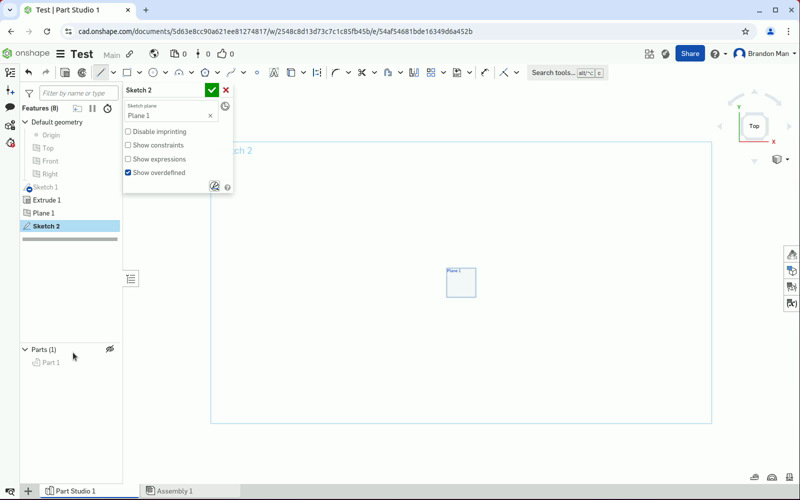
mouse_move(348, 249)
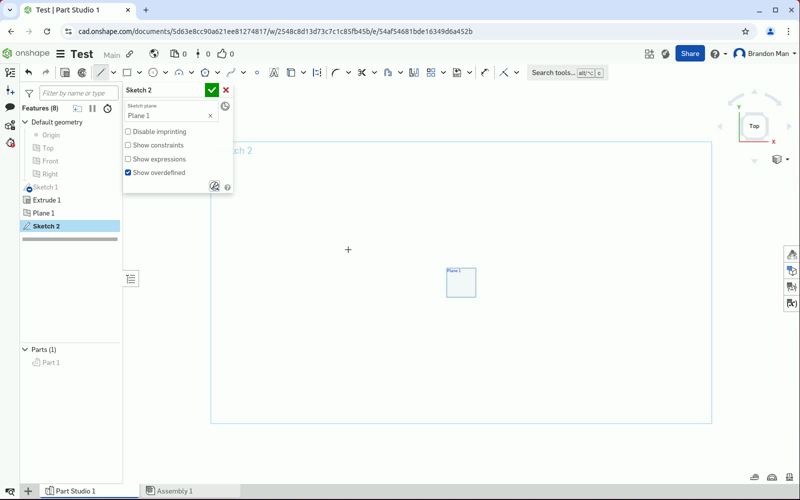
click(348, 249)
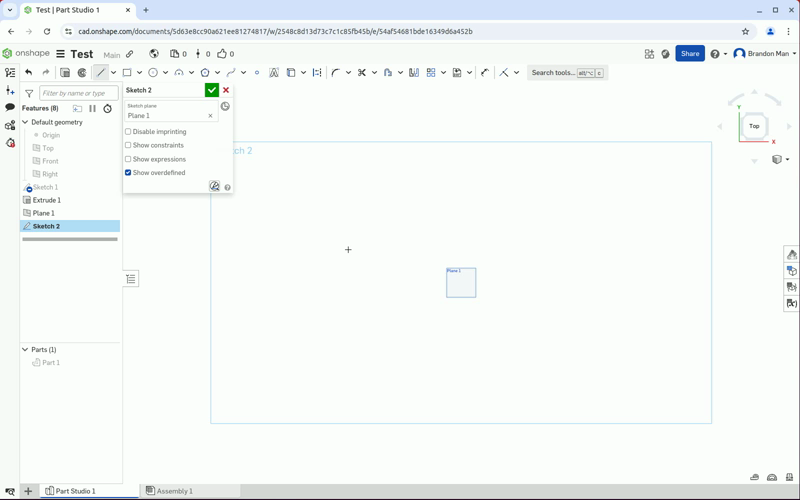
key_up(shift)
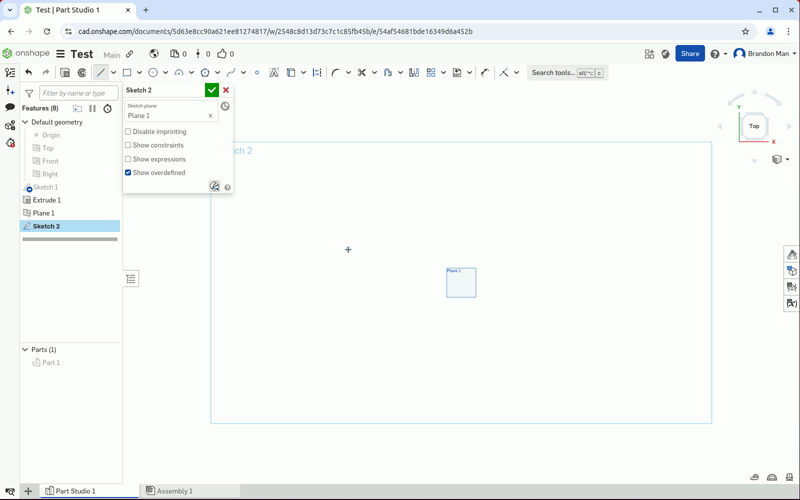
key_down(shift)
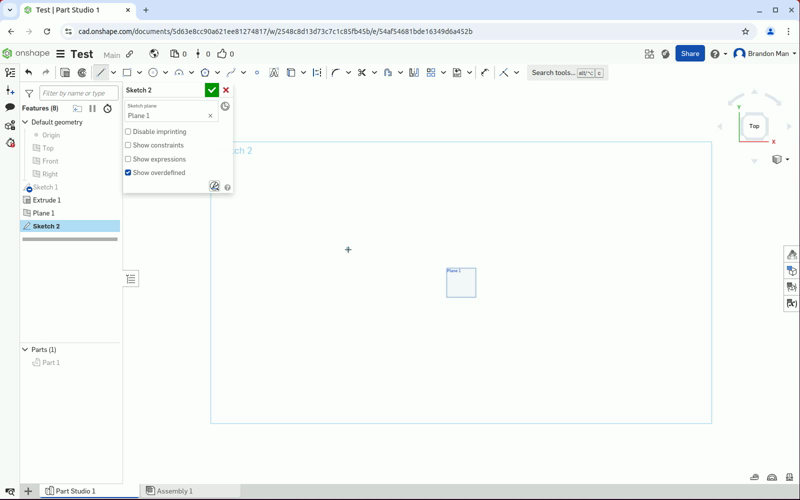
mouse_move(460, 249)
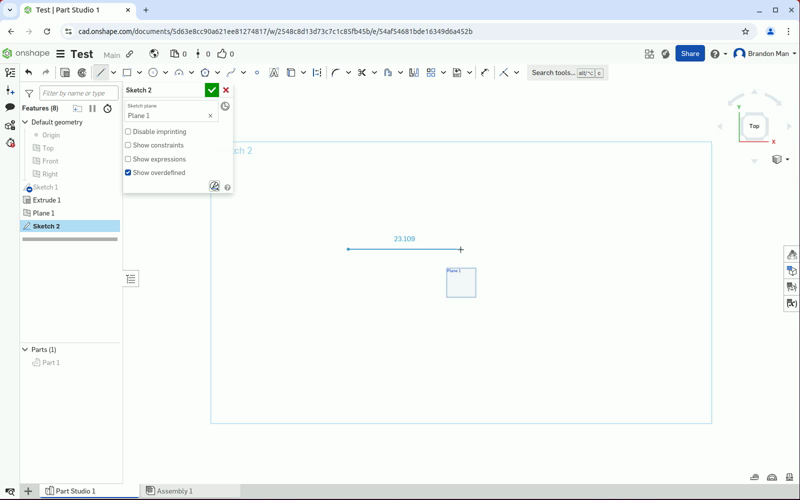
click(460, 249)
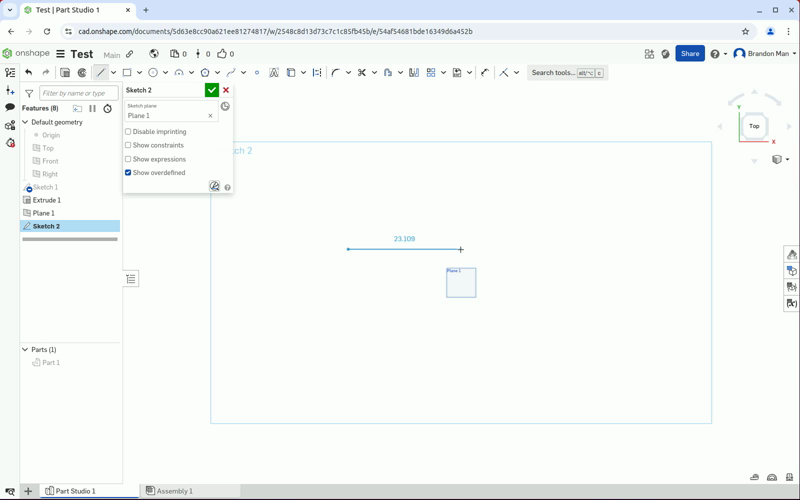
key_up(shift)
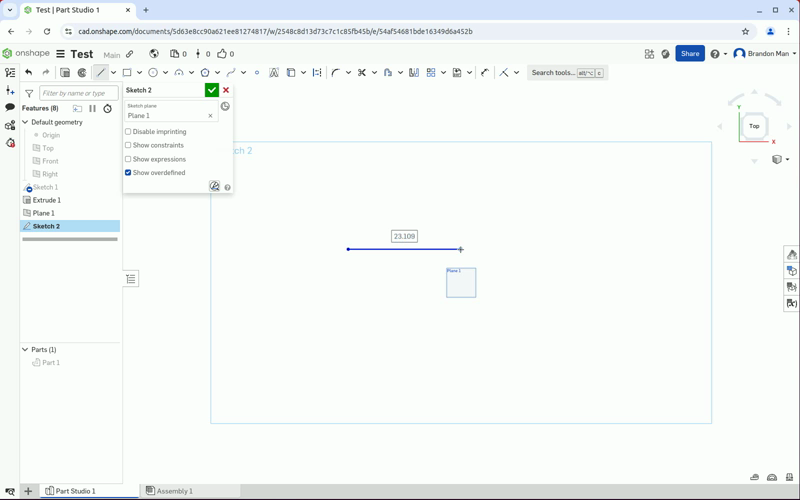
key_down(shift)
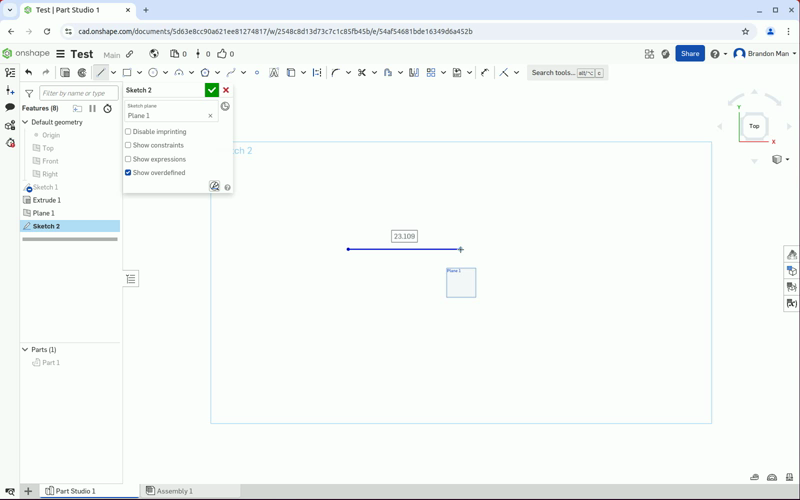
mouse_move(490, 249)
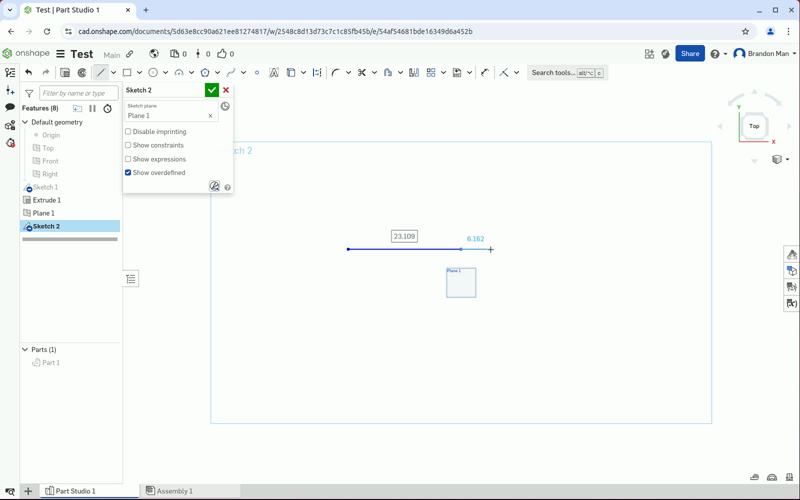
mouse_move(460, 234)
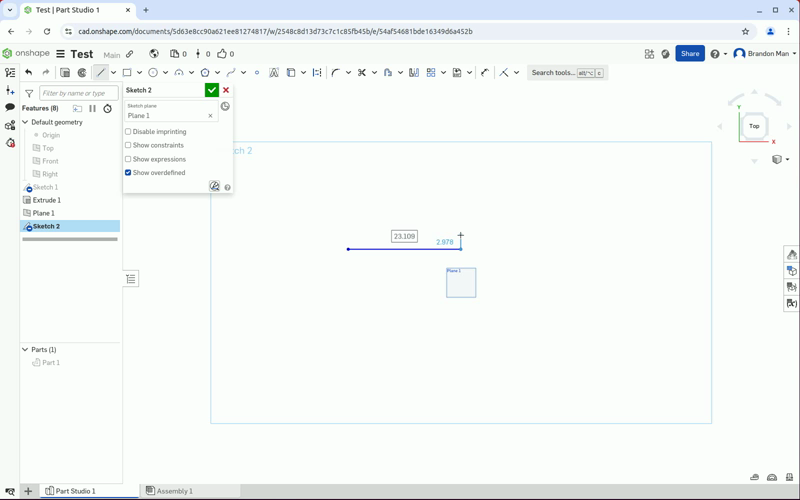
click(460, 234)
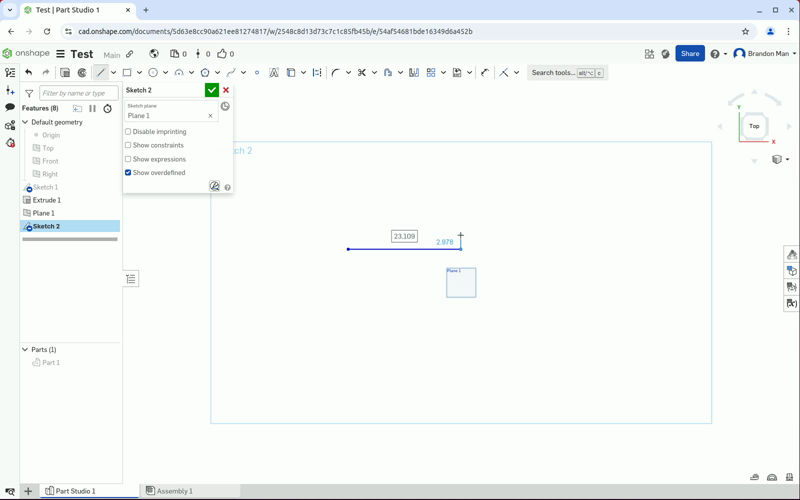
key_up(shift)
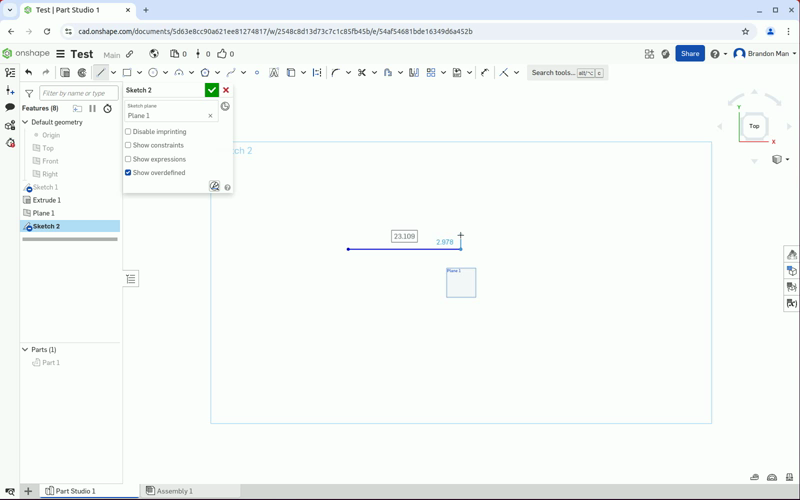
key_down(shift)
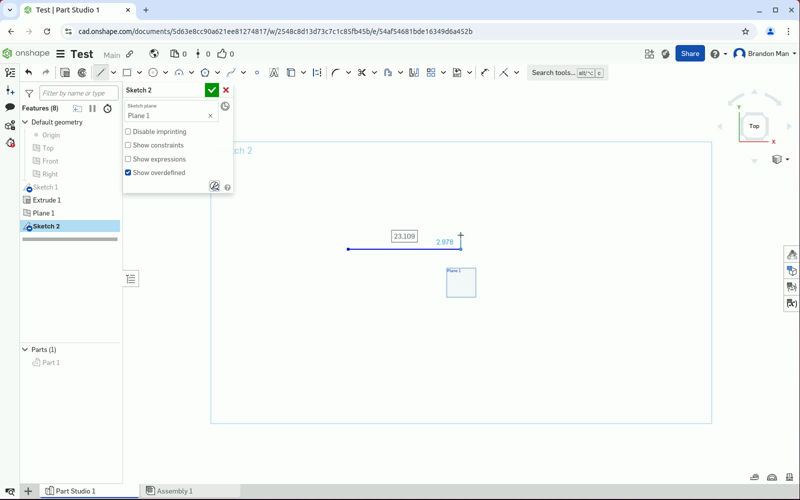
mouse_move(348, 234)
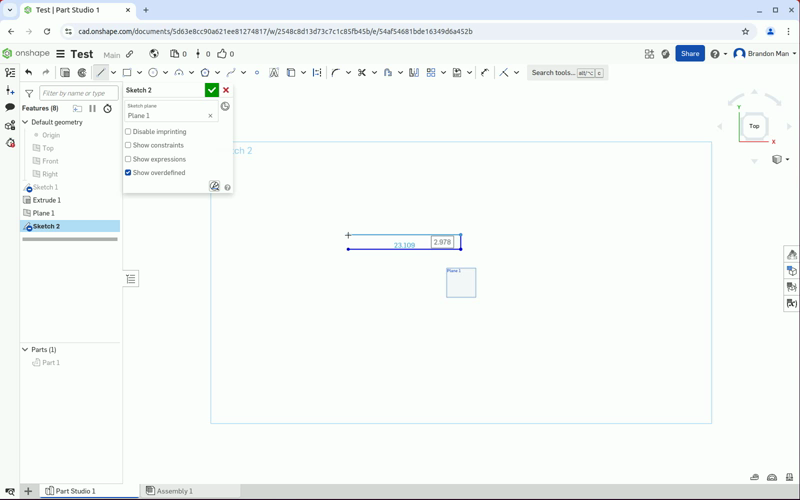
click(348, 234)
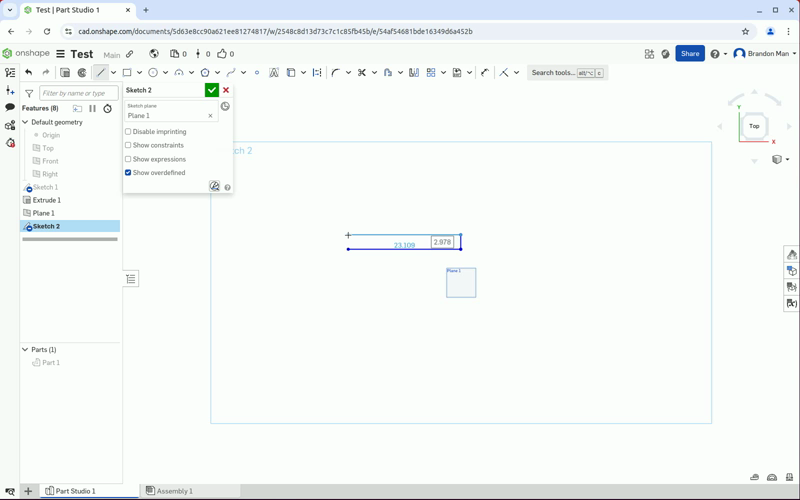
key_up(shift)
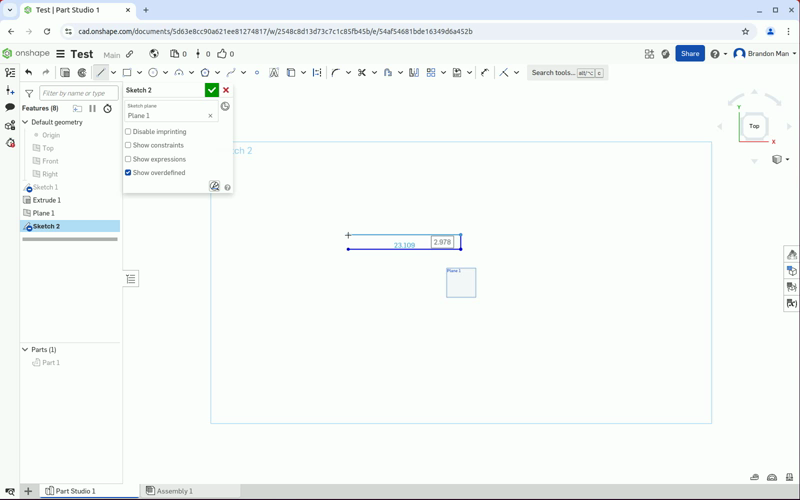
mouse_move(378, 234)
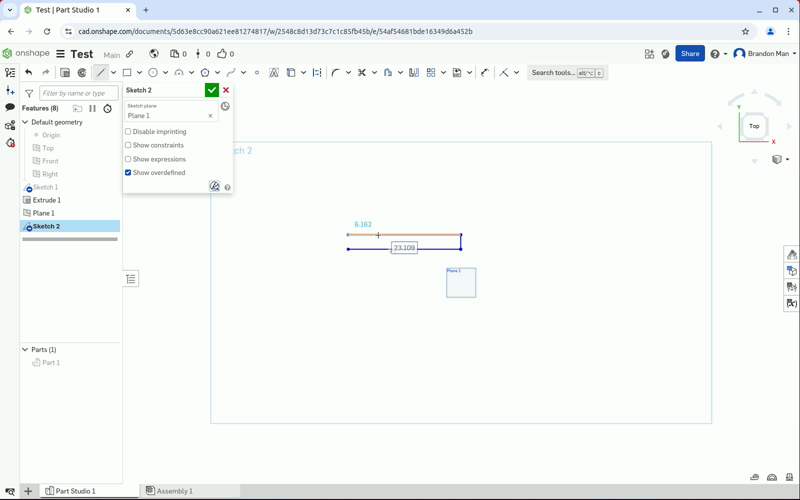
key_down(shift)
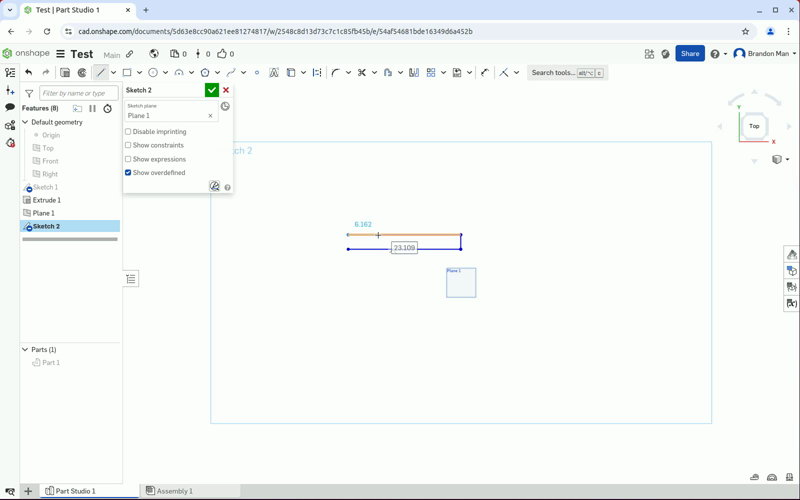
mouse_move(348, 249)
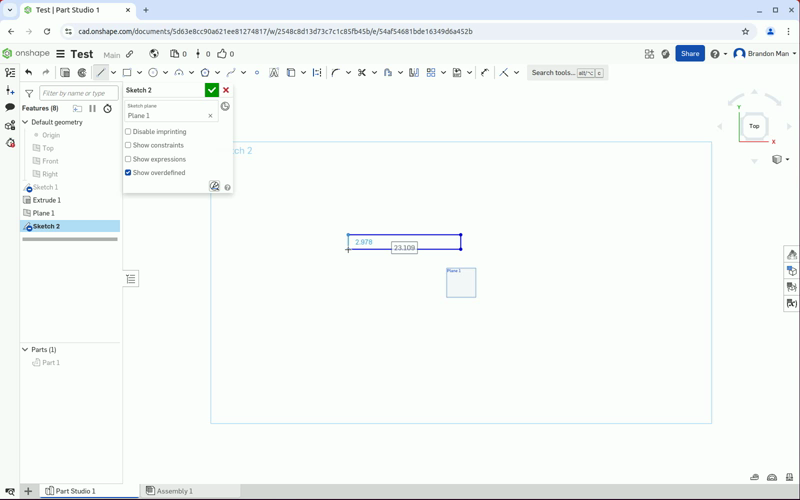
key_up(shift)
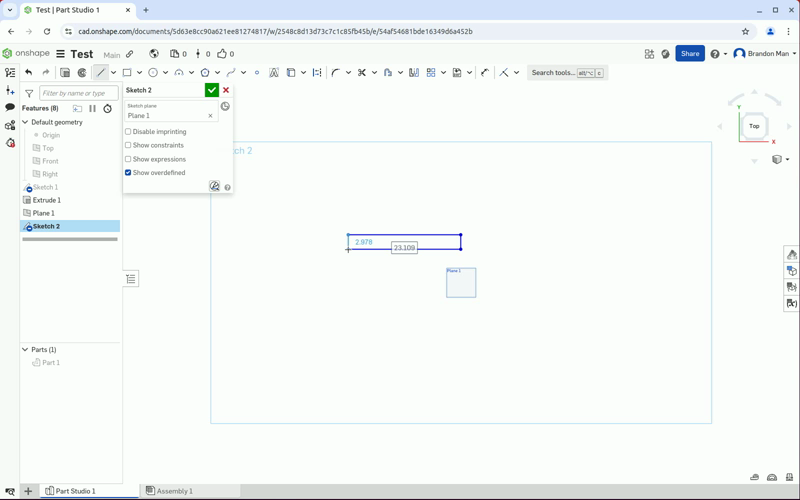
click(348, 249)
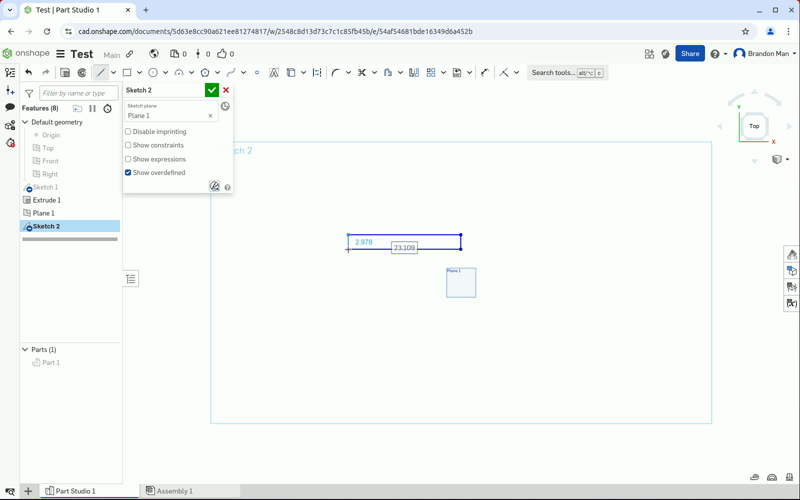
key(esc)
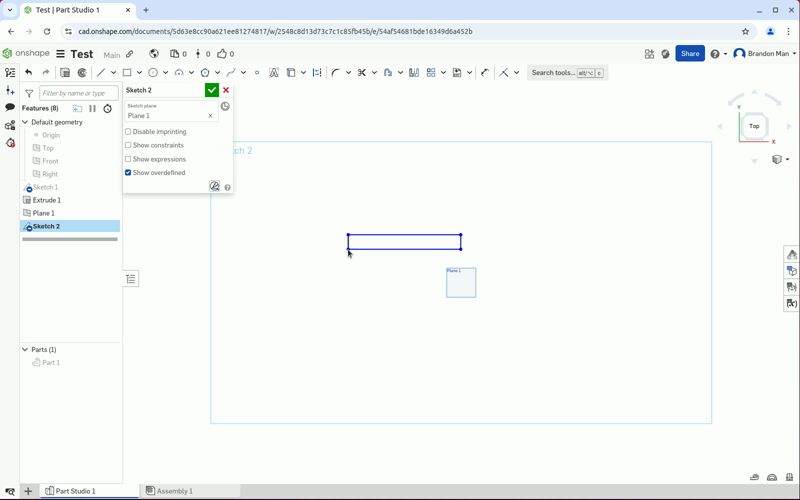
mouse_move(438, 237)
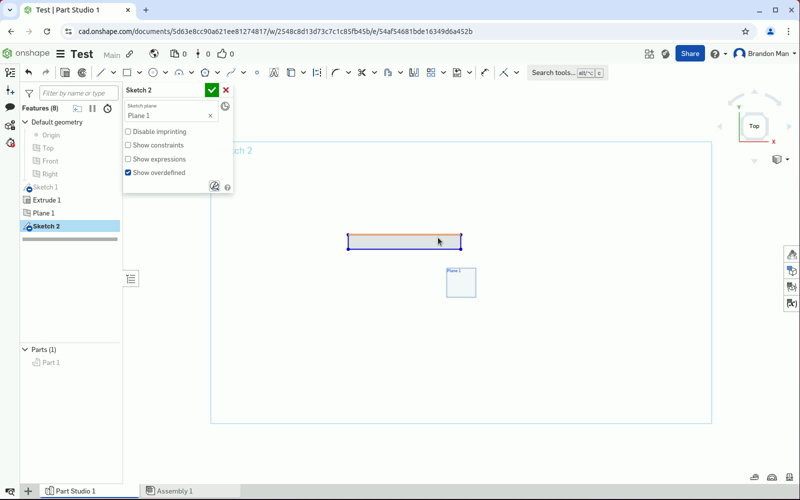
scroll(6)
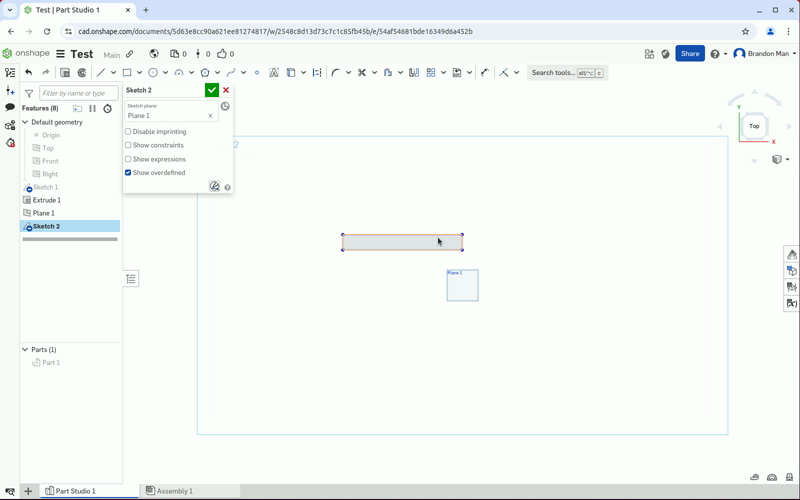
scroll(6)
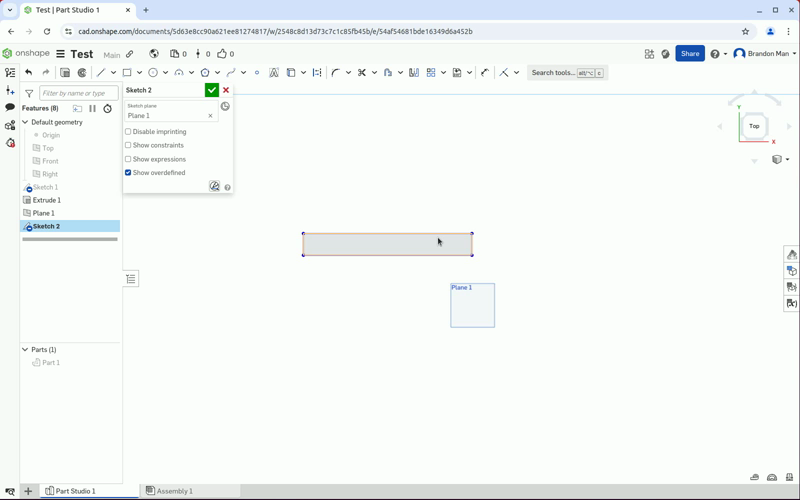
scroll(6)
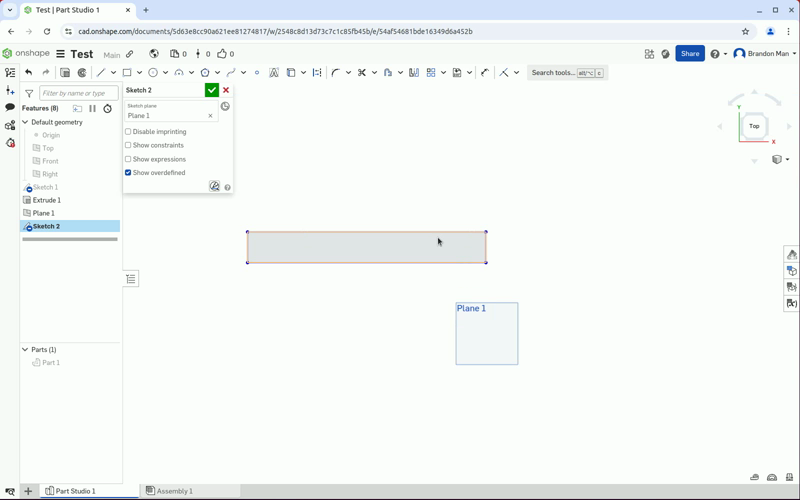
scroll(6)
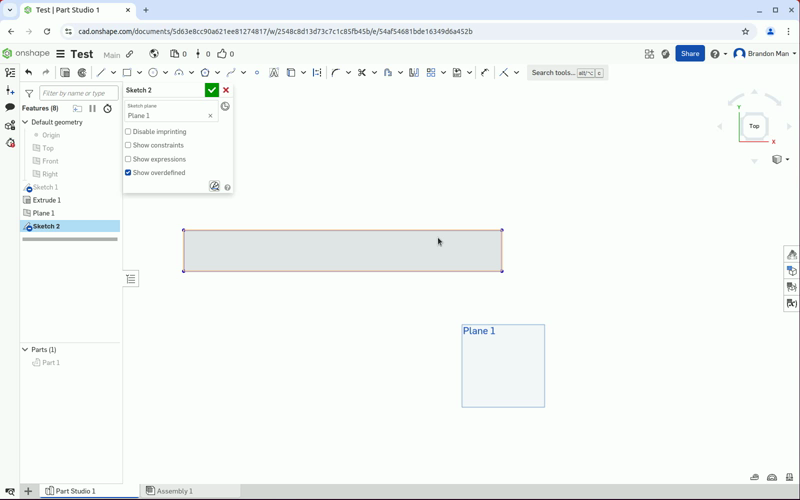
scroll(6)
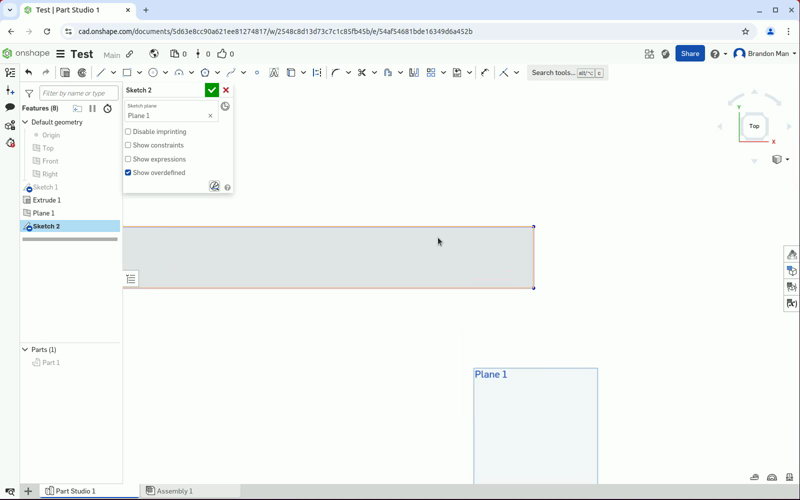
scroll(6)
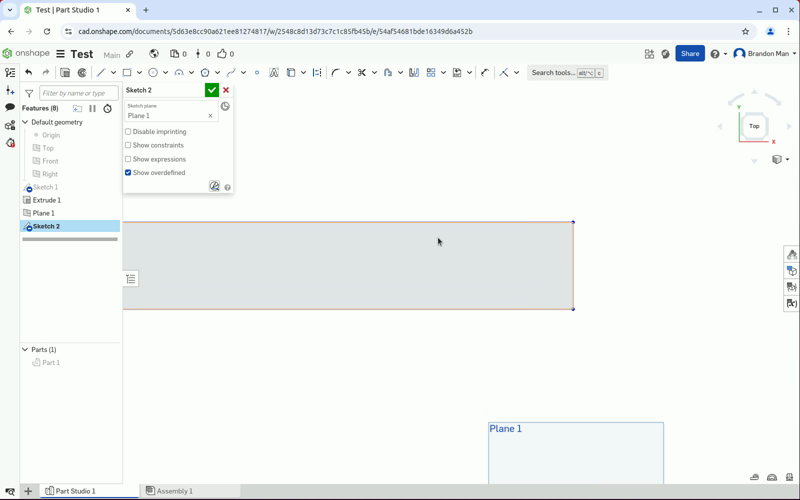
scroll(6)
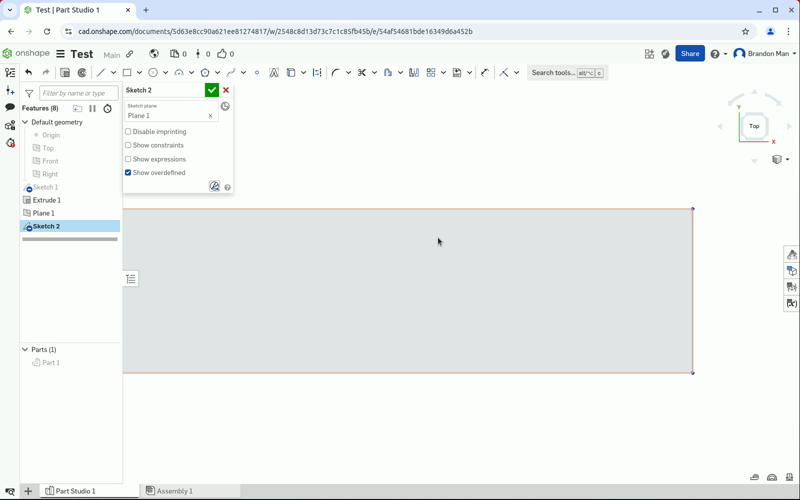
click(438, 237)
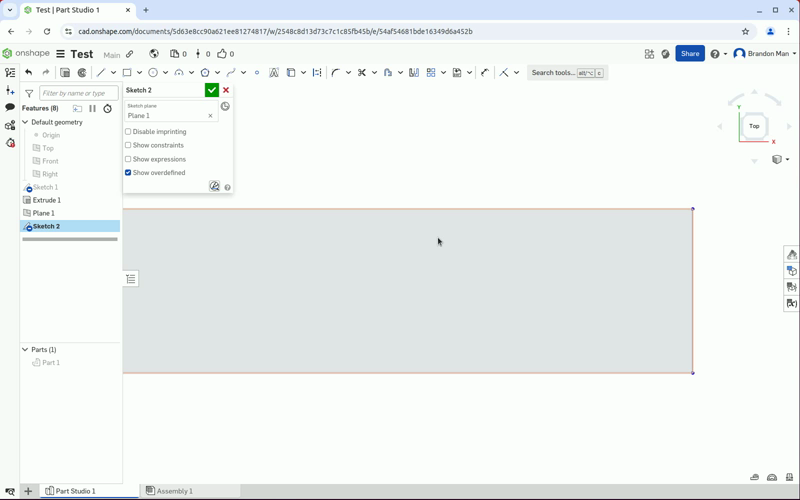
scroll(-6)
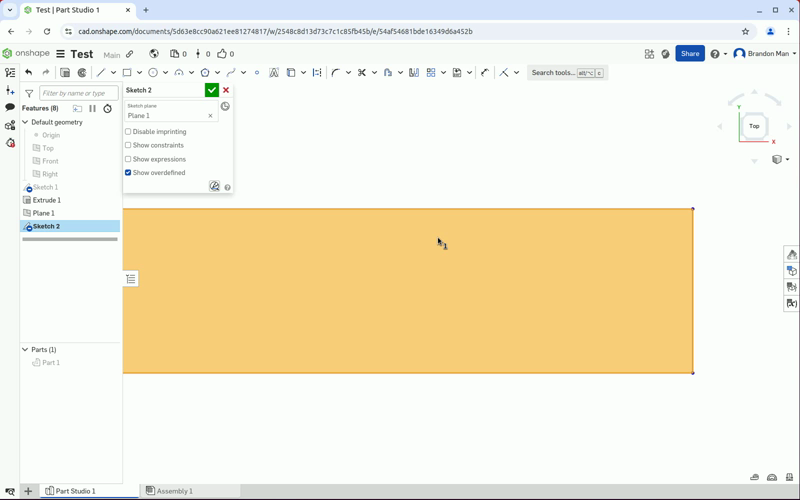
scroll(-6)
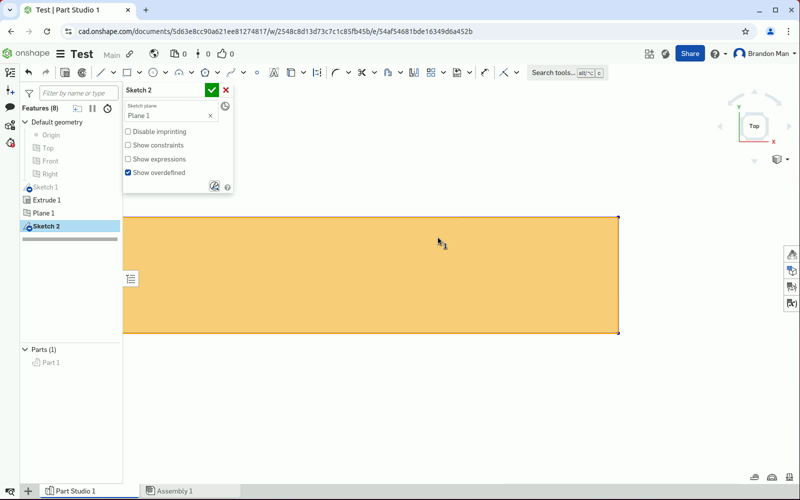
scroll(-6)
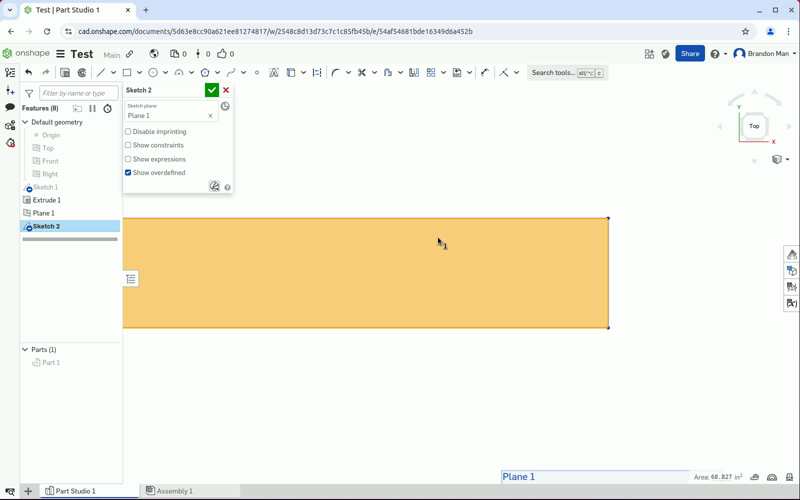
scroll(-6)
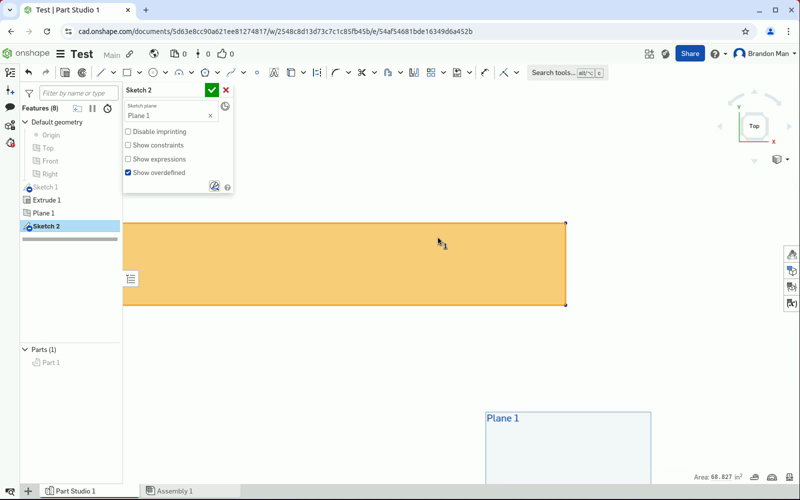
scroll(-6)
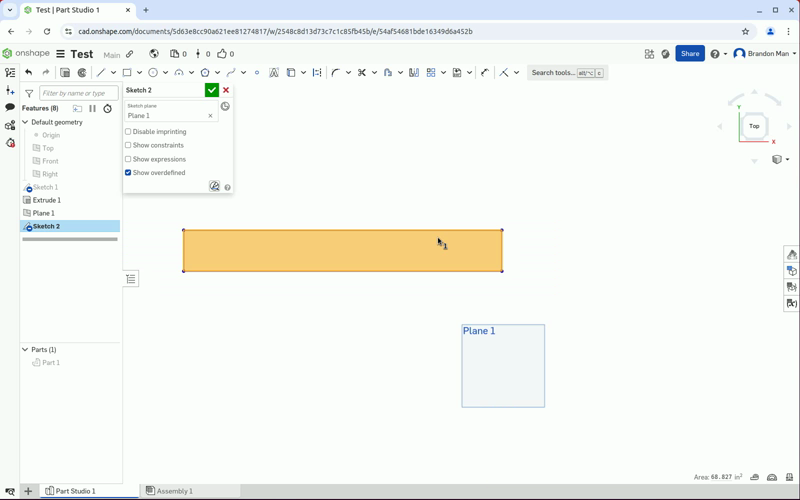
scroll(-6)
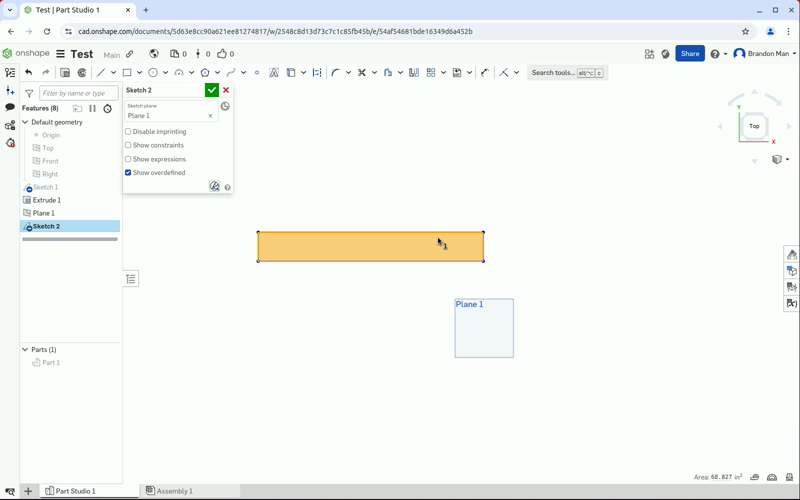
scroll(-6)
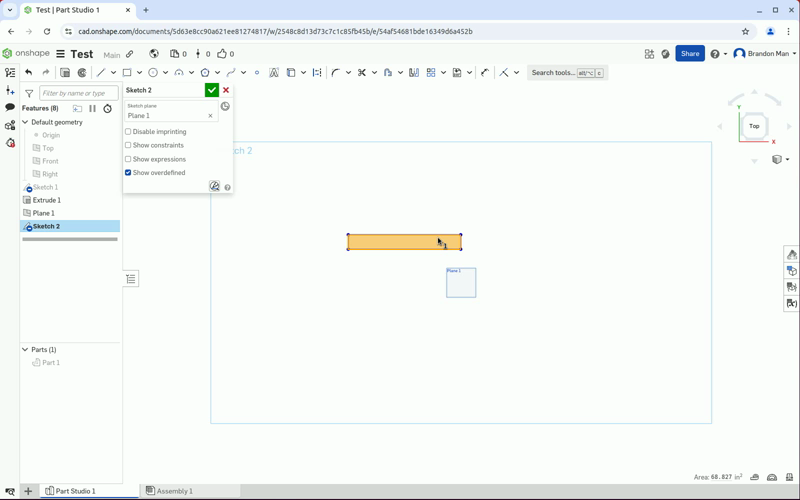
mouse_move(73, 352)
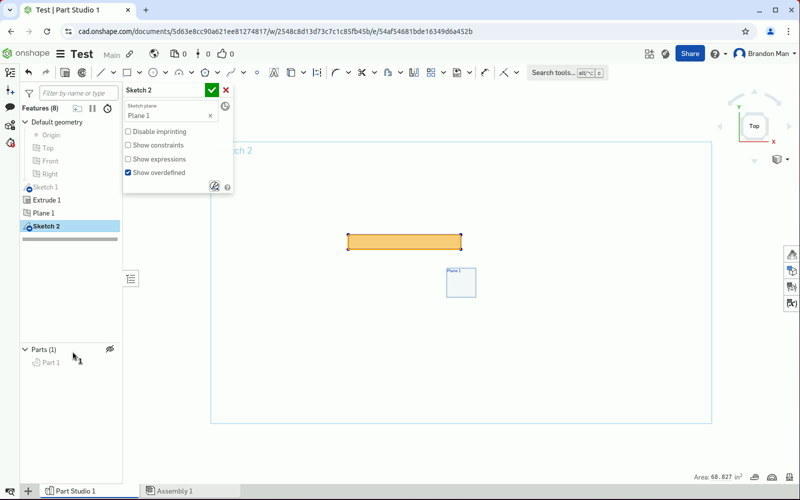
key(shift+y)
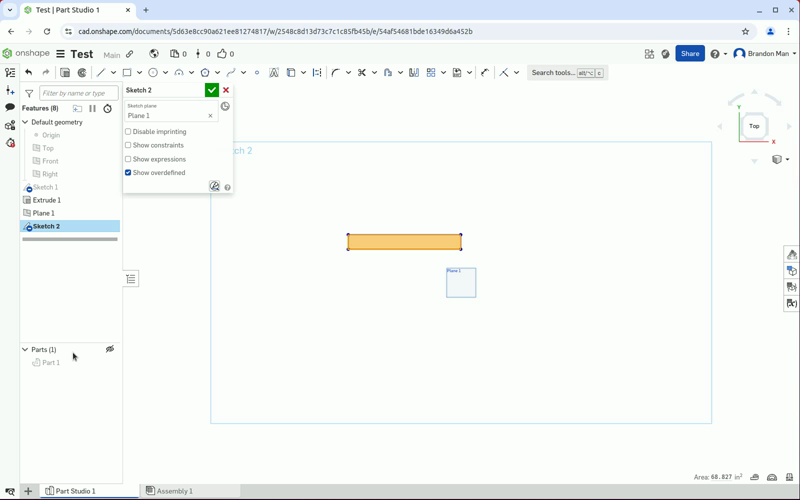
key(shift+e)
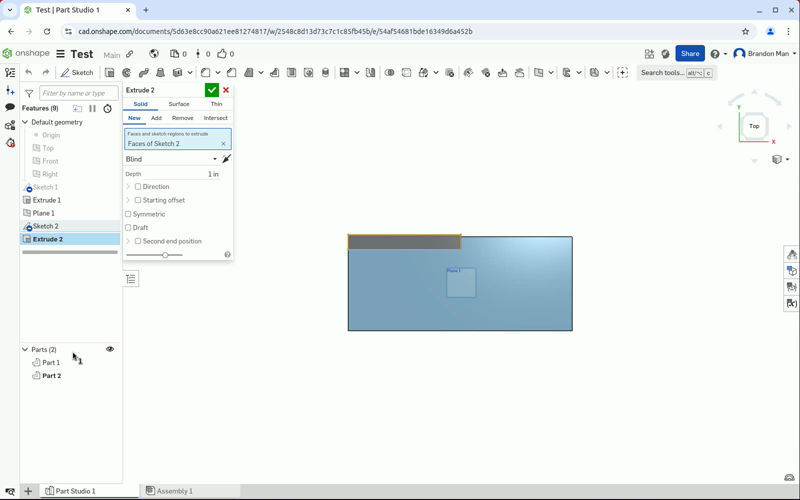
mouse_move(143, 106)
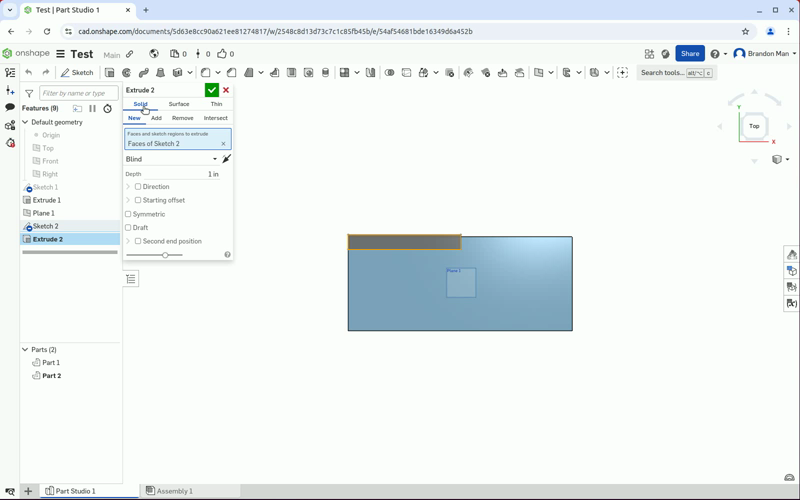
click(143, 106)
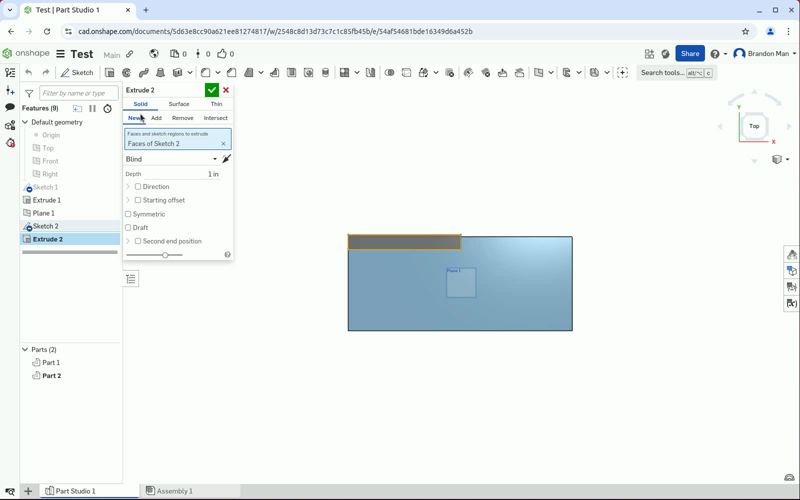
mouse_move(137, 120)
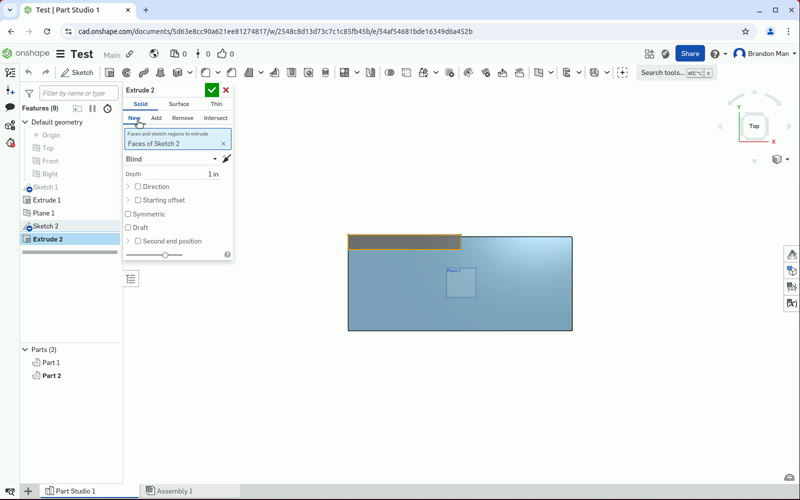
click(137, 120)
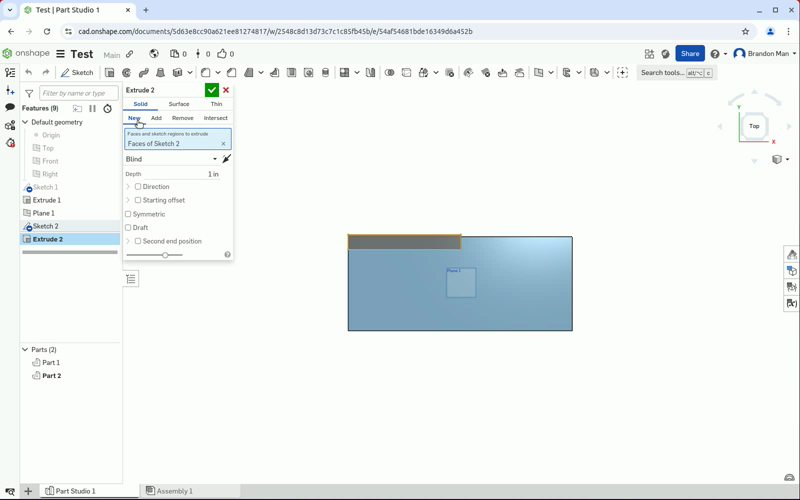
key(tab, 4)
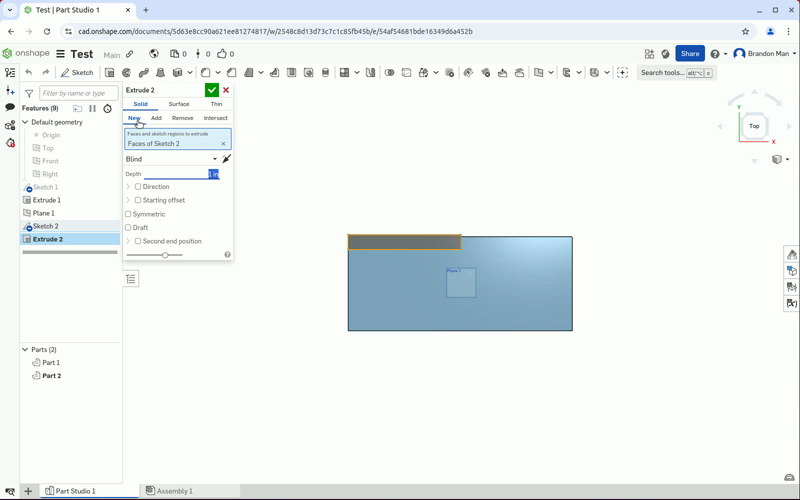
text(17.572)
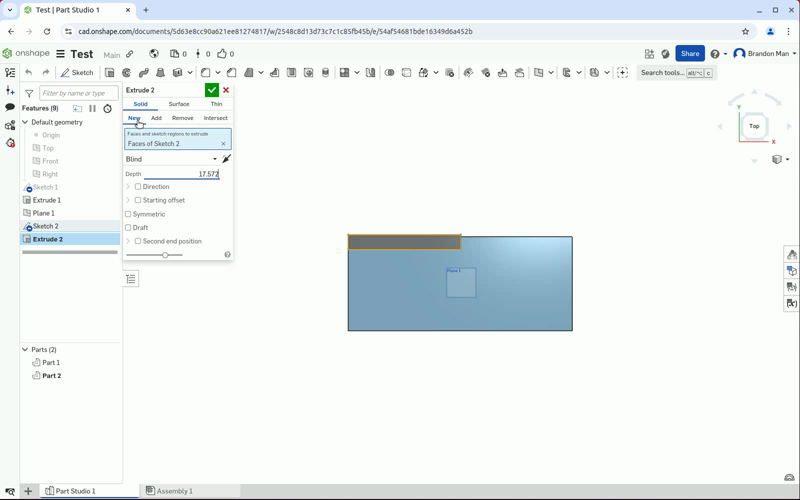
key(enter)
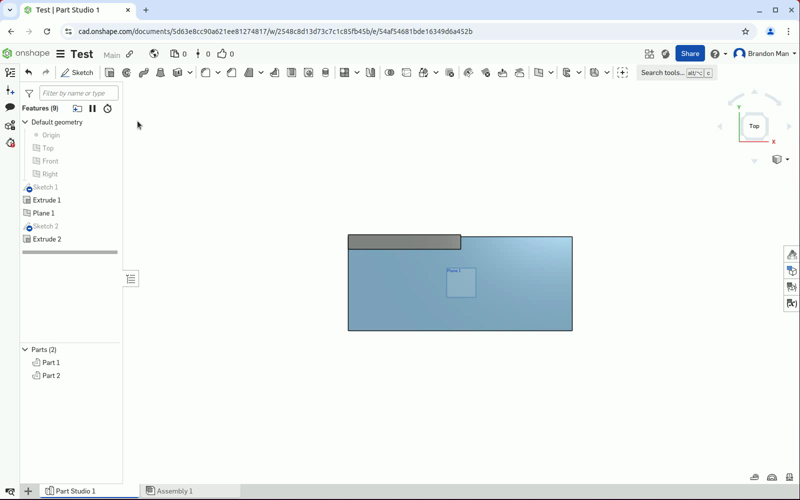
key(shift+h)
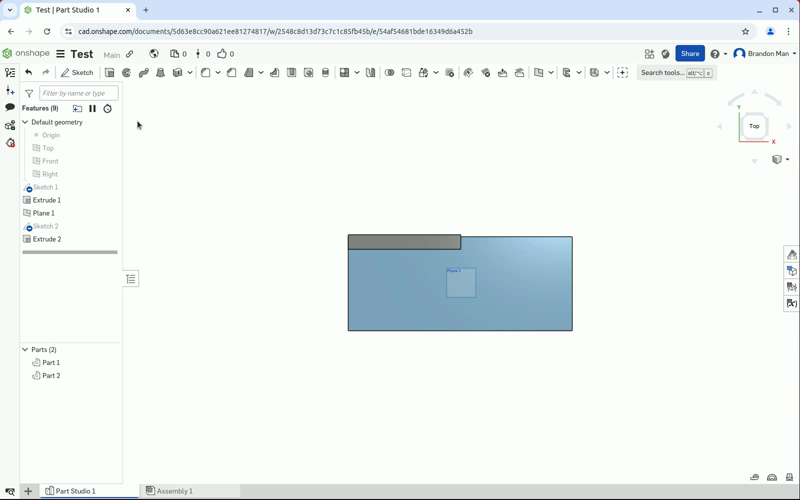
key(shift+h)
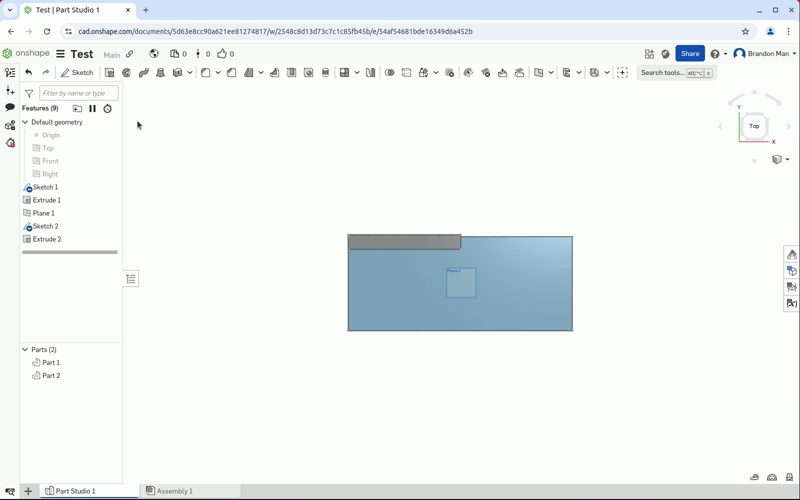
key(shift+7)
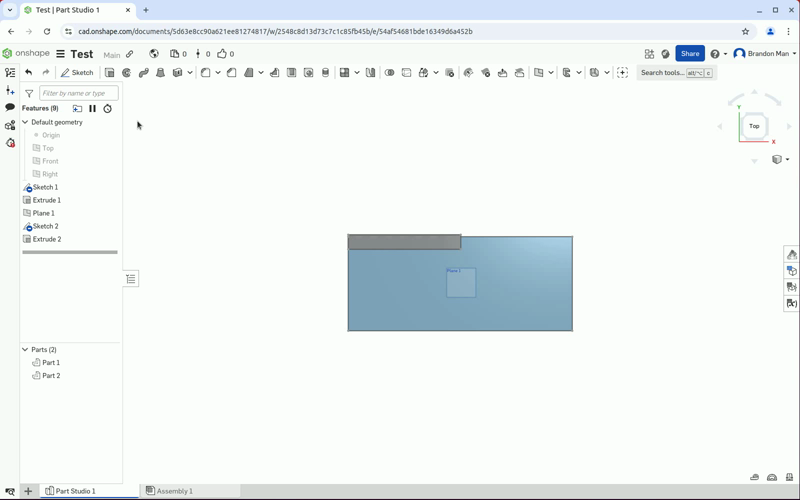
key(up, 3)
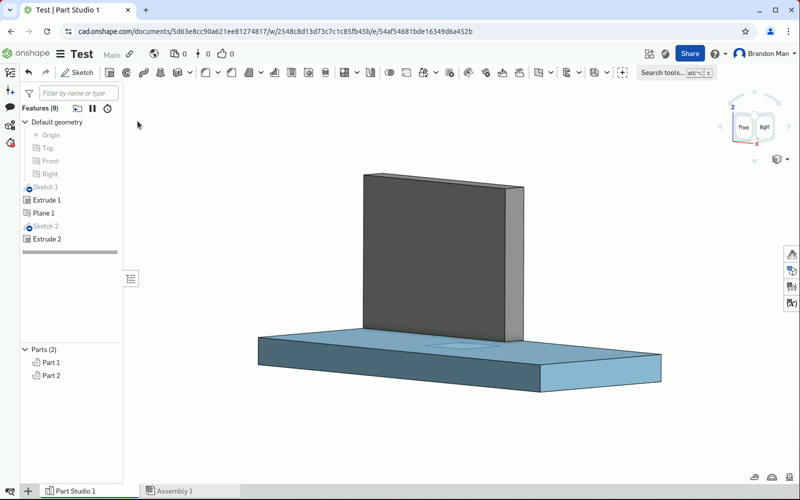
key(left, 3)
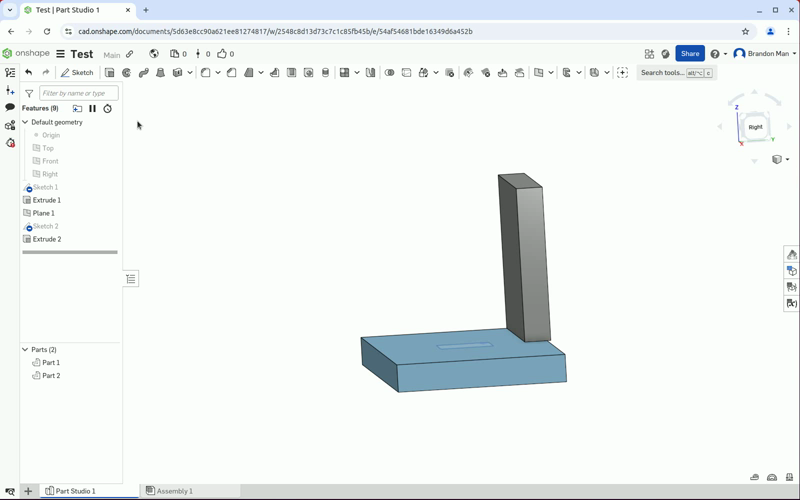
key(right, 3)
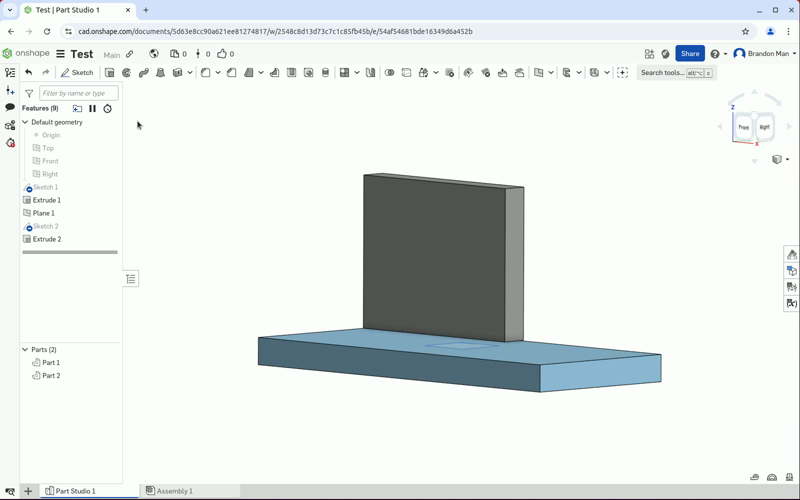
key(down, 3)
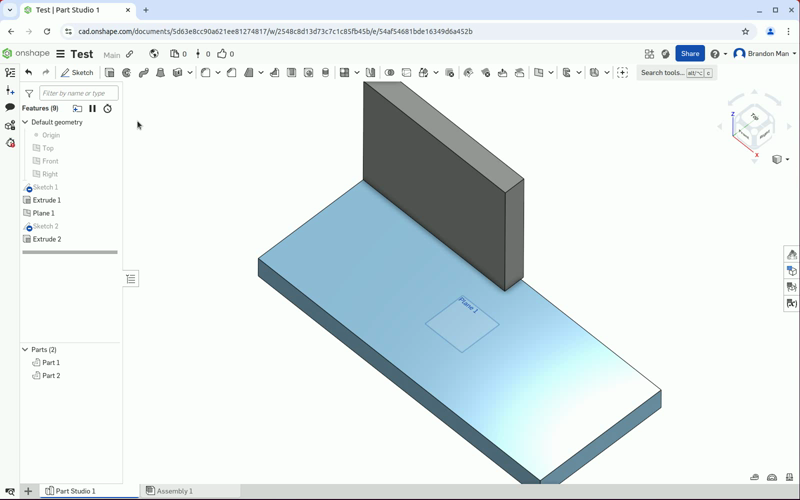
mouse_move(73, 189)
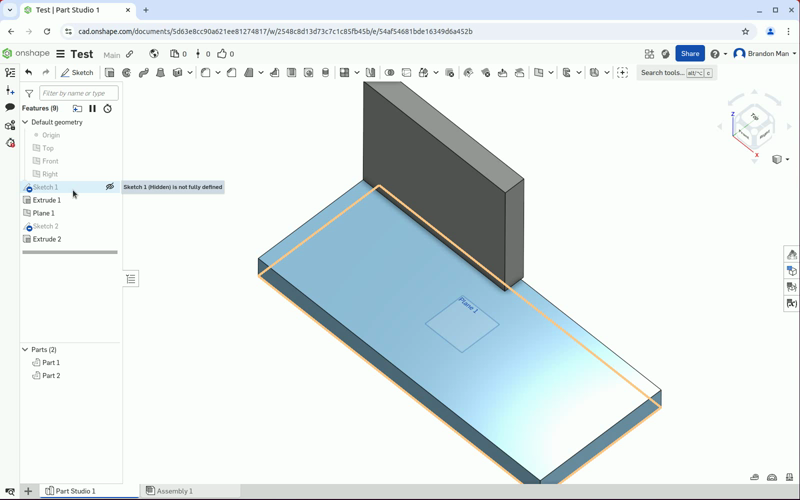
click(73, 189)